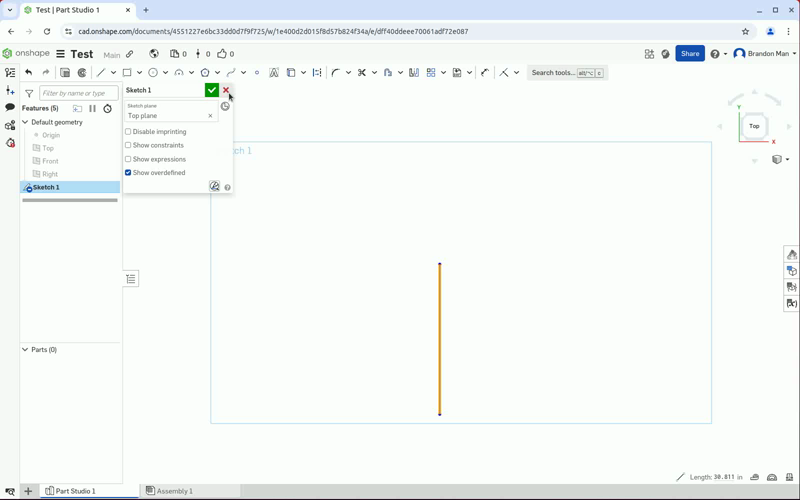
key(shift+h)
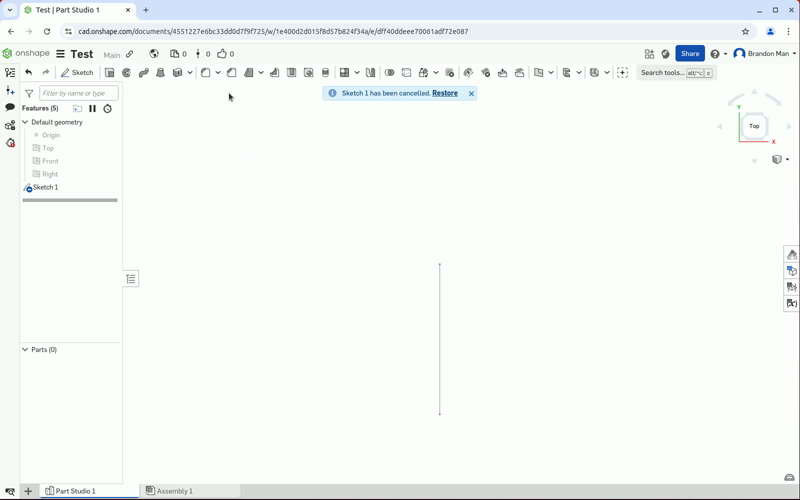
key(shift+s)
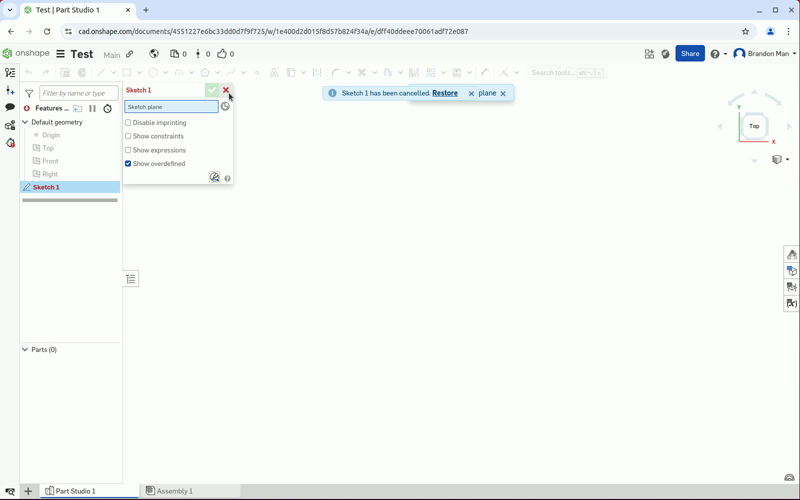
mouse_move(73, 150)
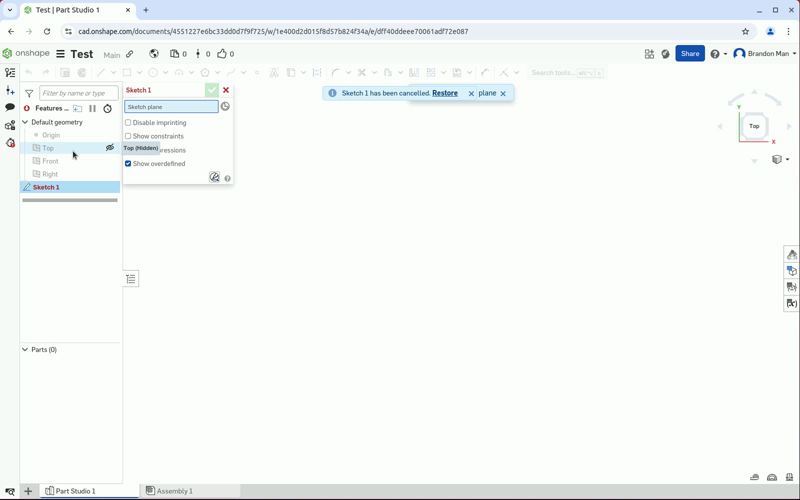
click(73, 150)
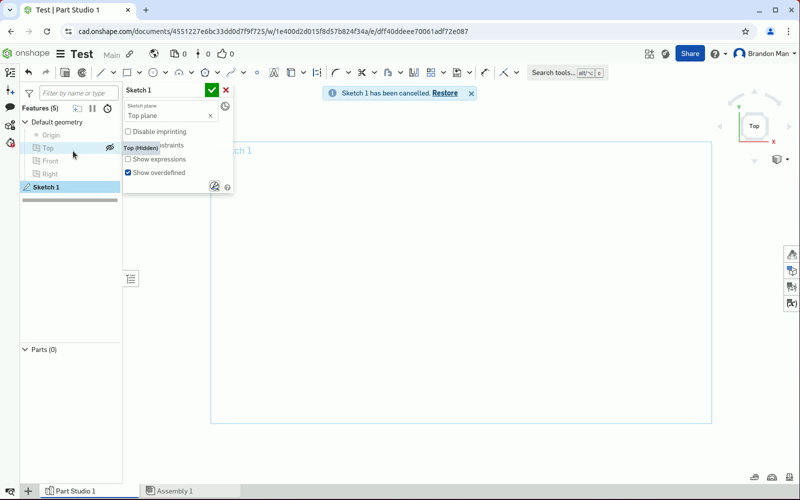
mouse_move(73, 352)
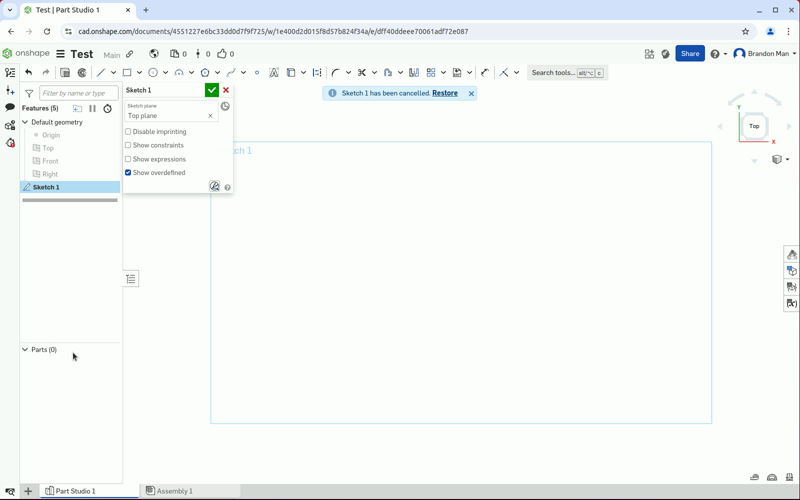
key(y)
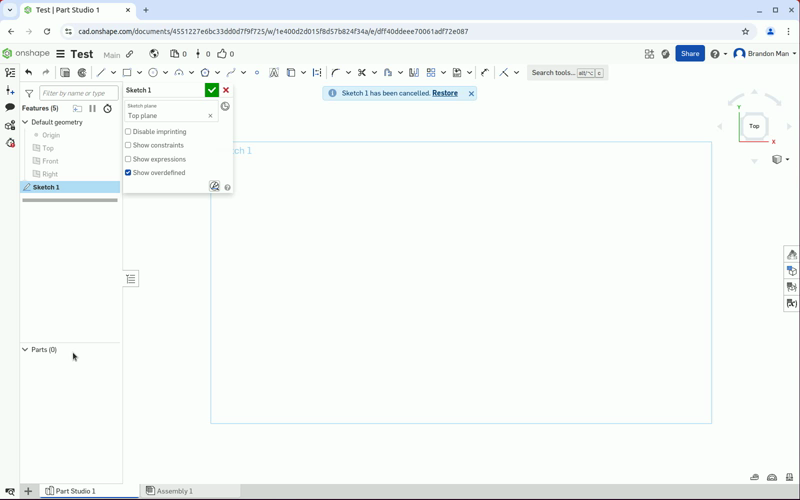
key(l)
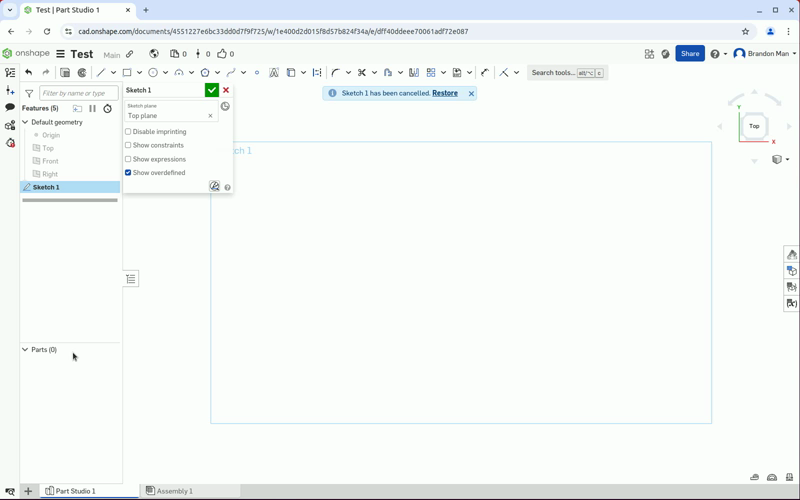
key_down(shift)
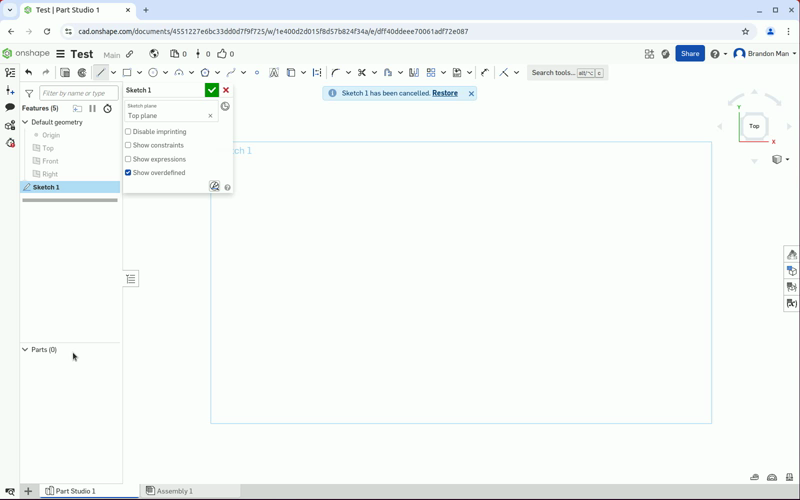
mouse_move(432, 339)
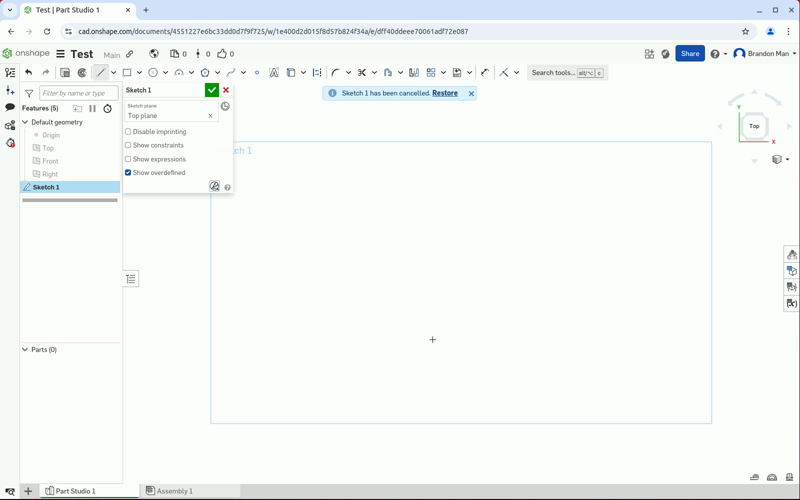
click(432, 339)
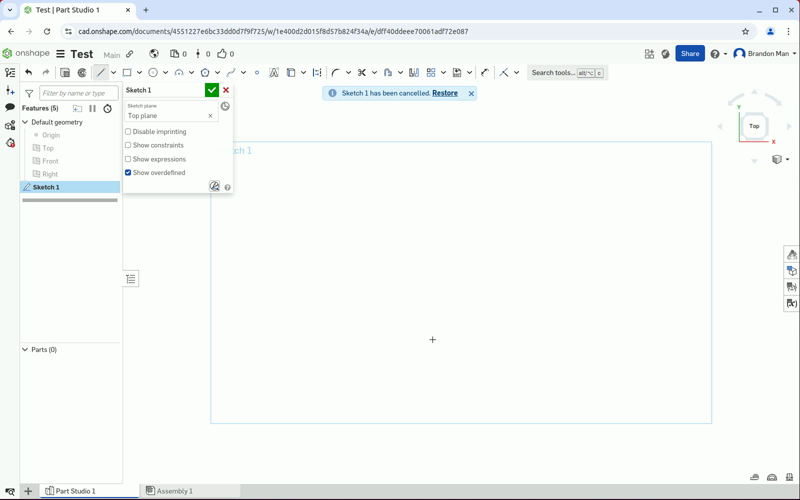
key_up(shift)
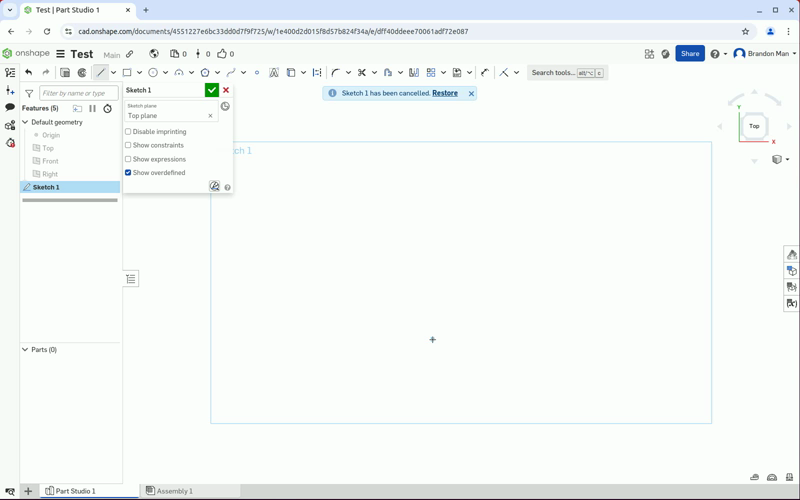
key_down(shift)
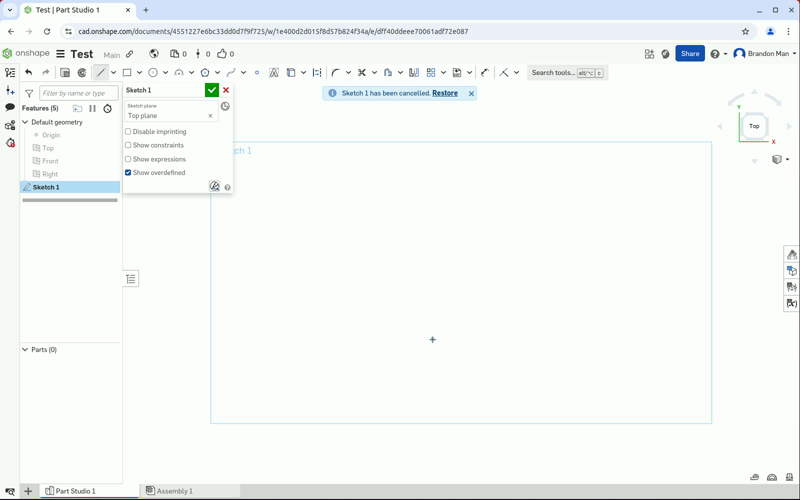
mouse_move(461, 396)
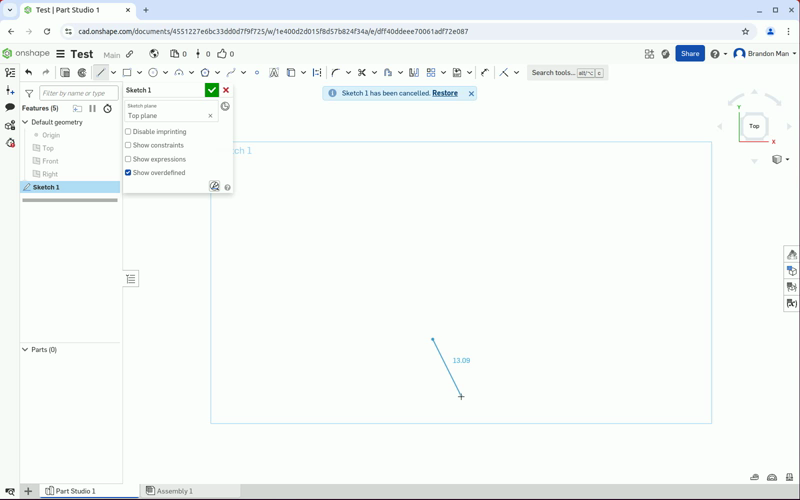
click(461, 396)
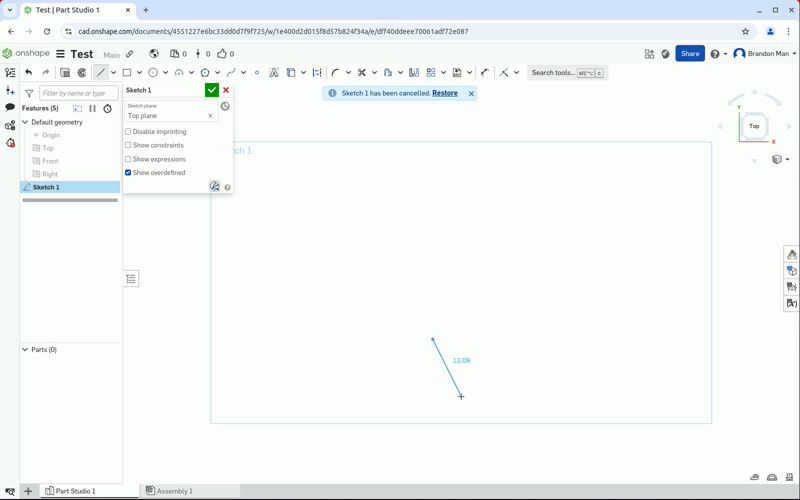
key_up(shift)
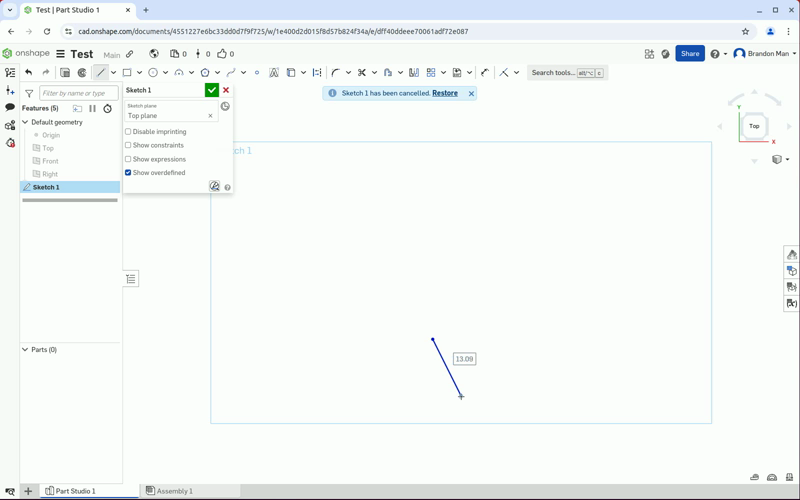
key_down(shift)
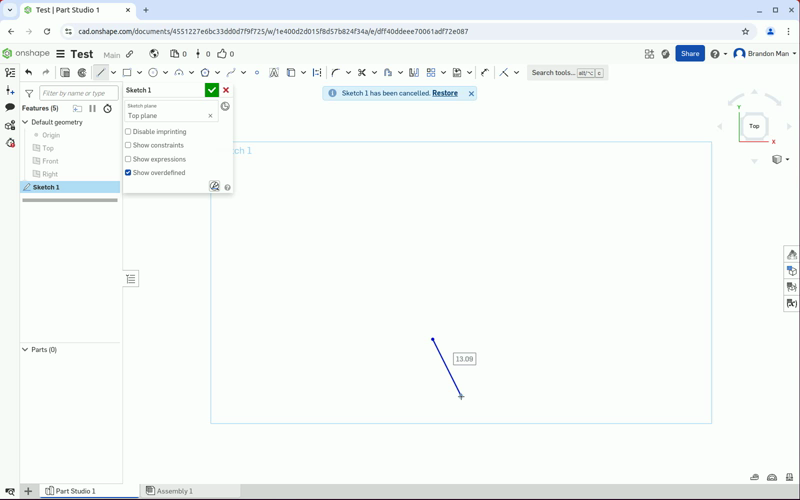
mouse_move(489, 339)
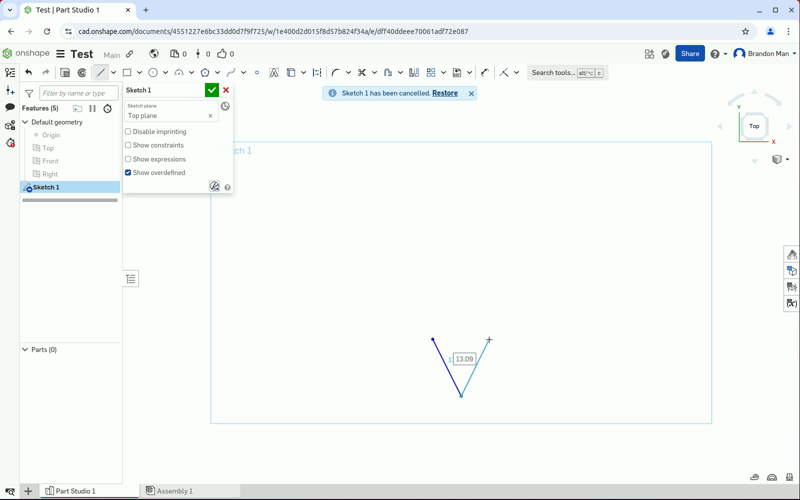
click(489, 339)
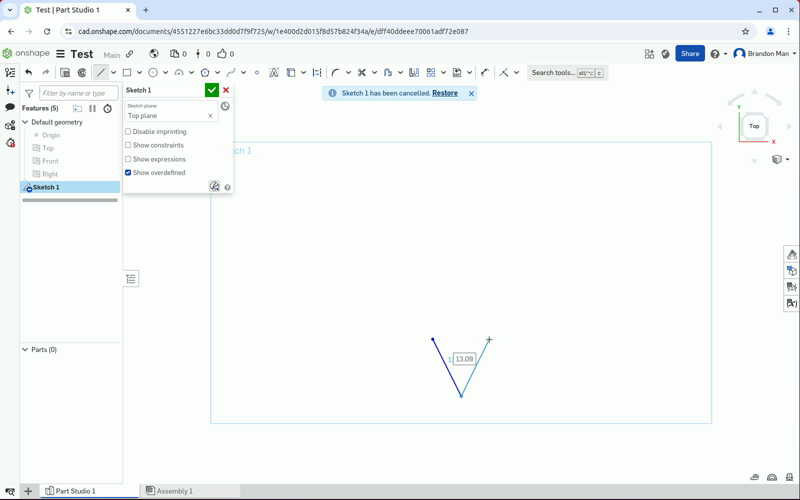
key_up(shift)
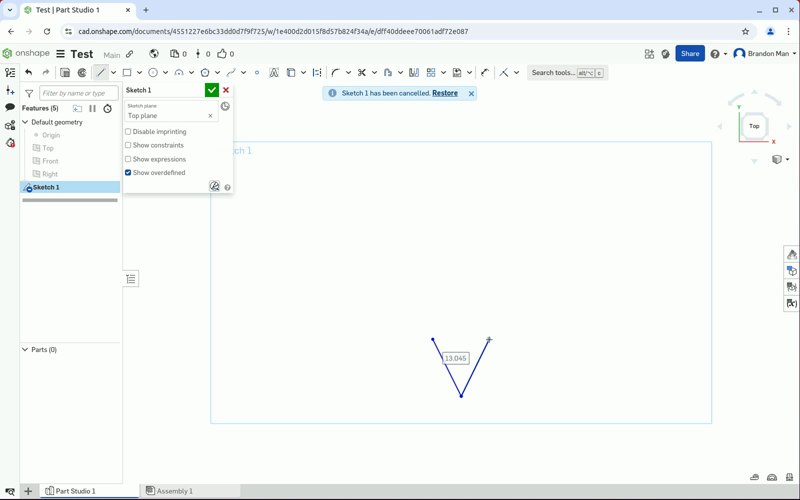
mouse_move(519, 339)
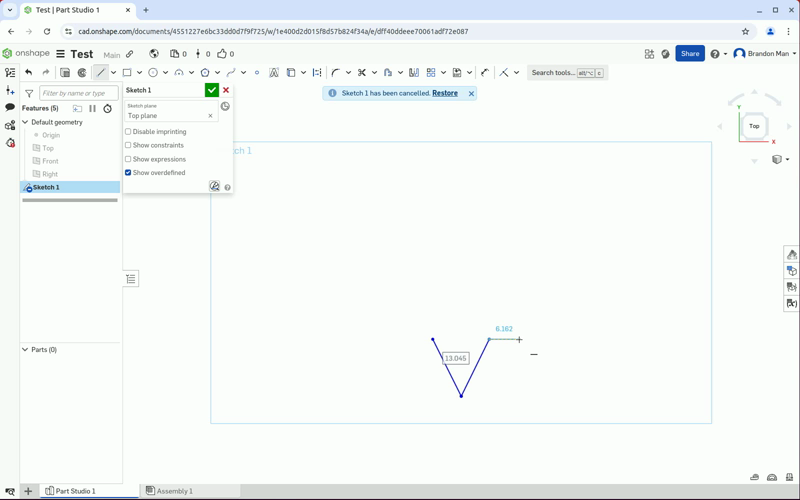
key_down(shift)
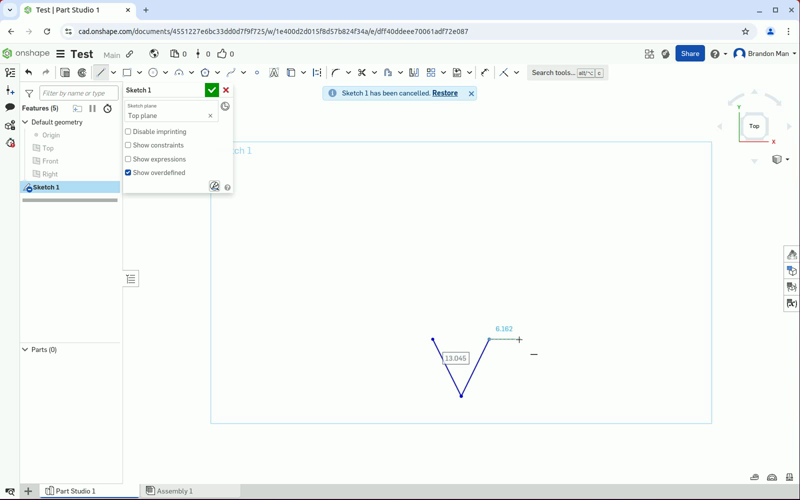
mouse_move(432, 339)
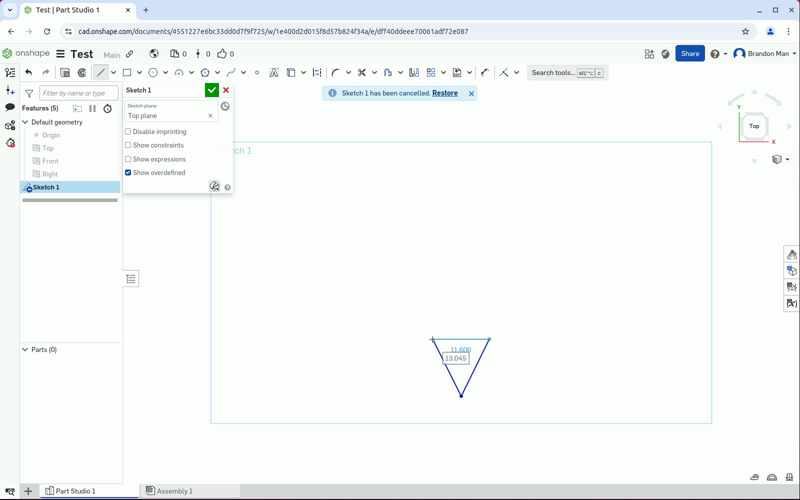
key_up(shift)
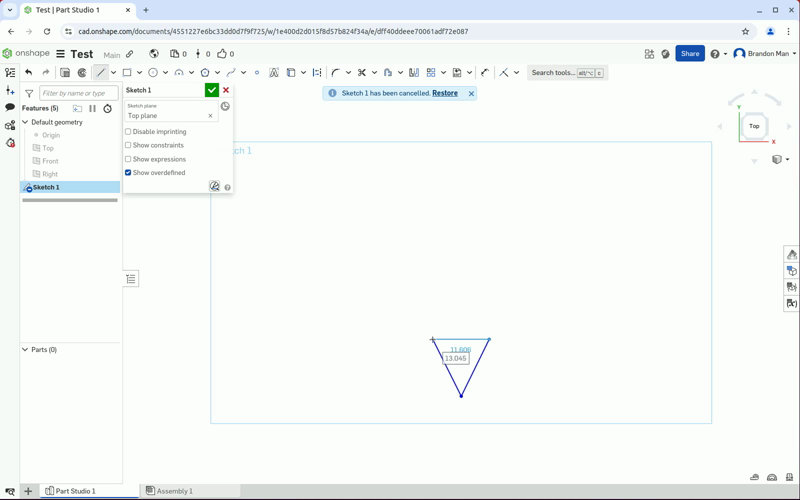
click(432, 339)
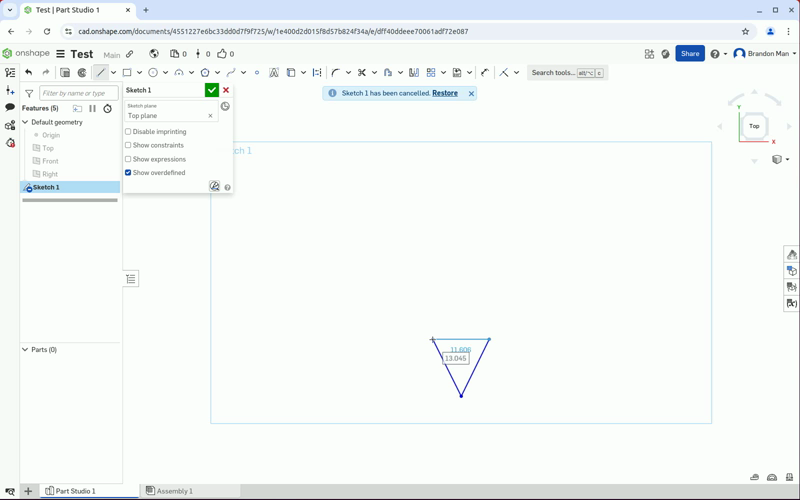
key(esc)
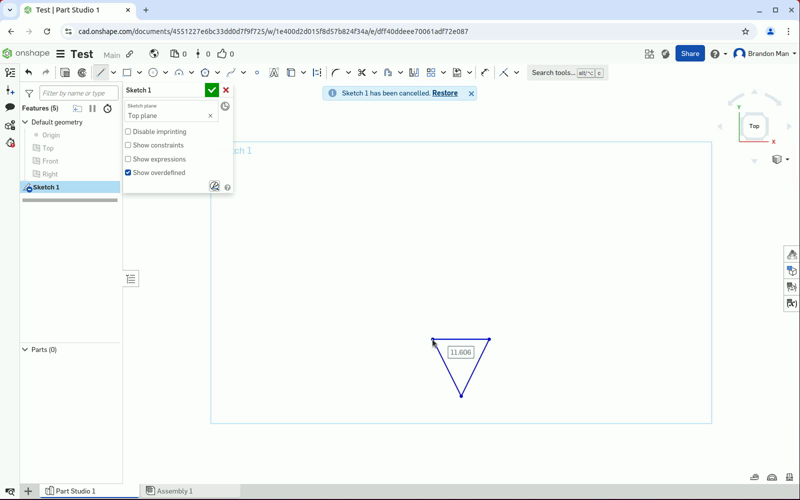
mouse_move(467, 342)
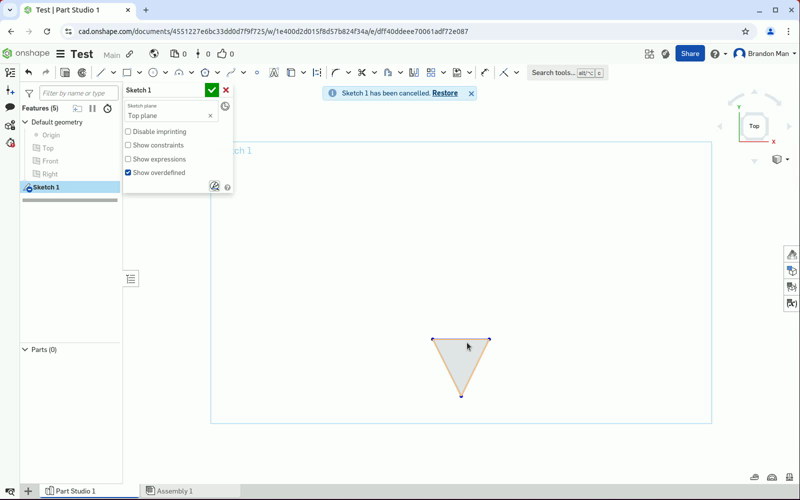
scroll(6)
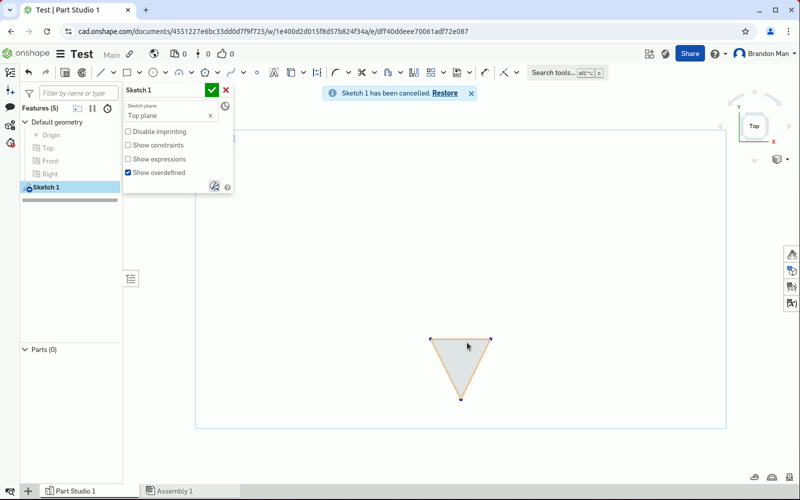
scroll(6)
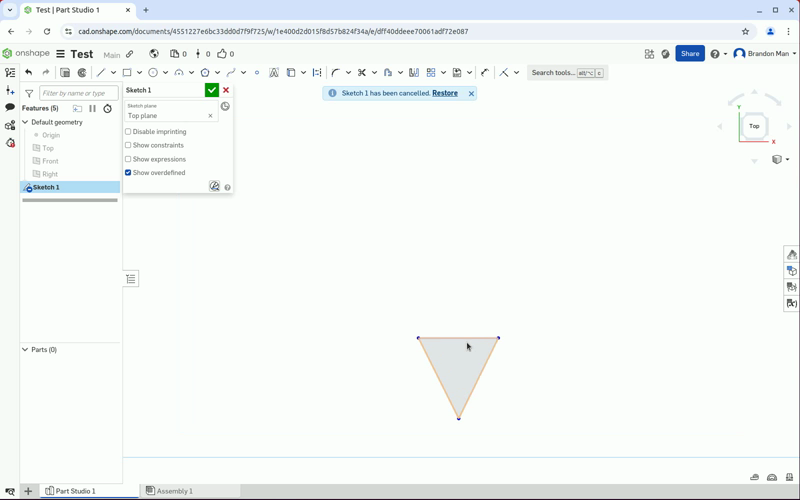
scroll(6)
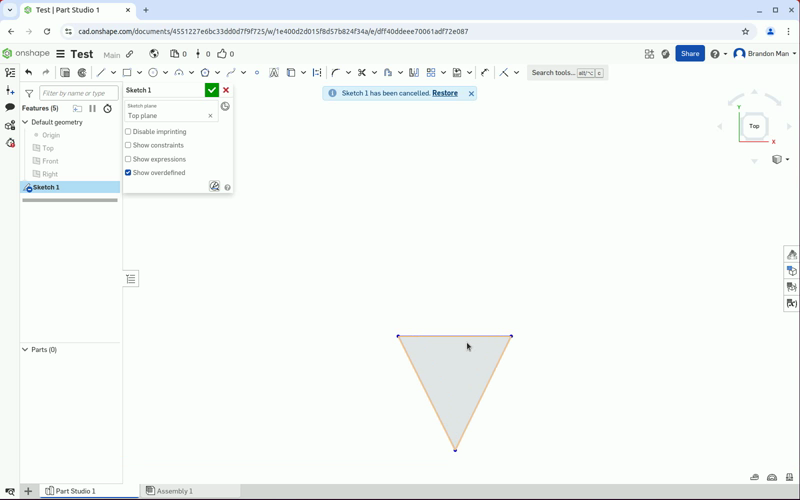
scroll(6)
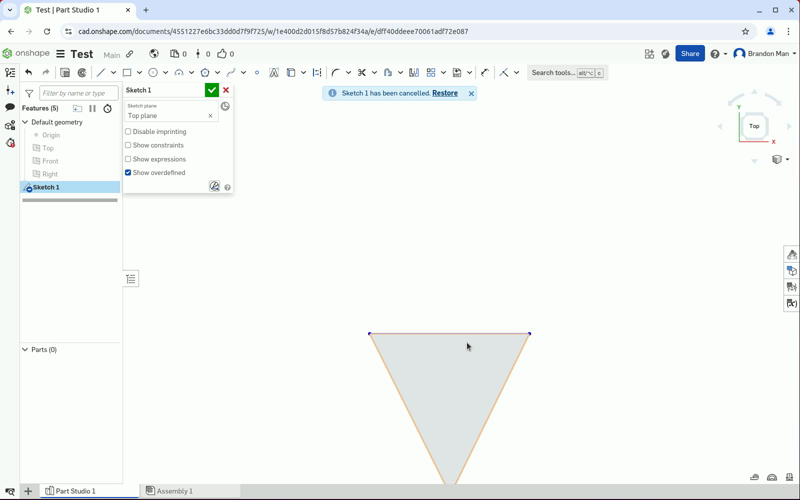
scroll(6)
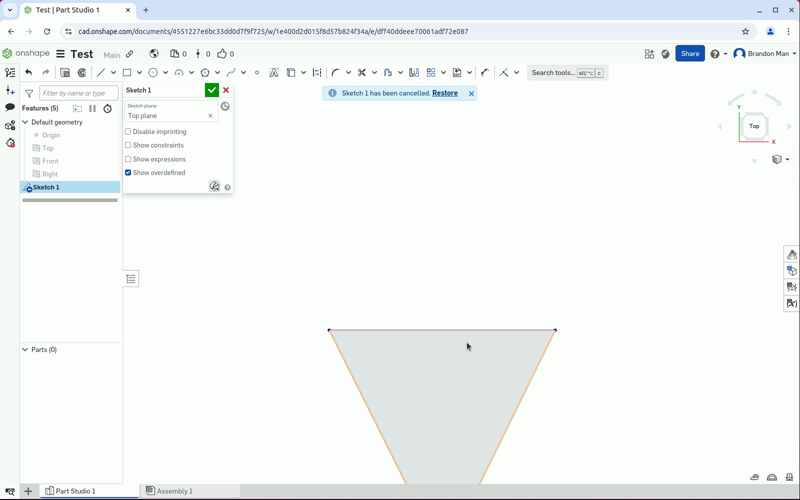
scroll(6)
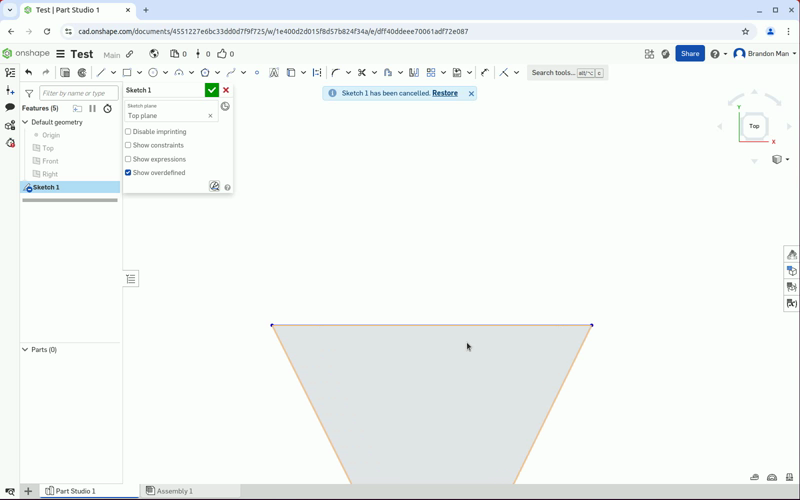
scroll(6)
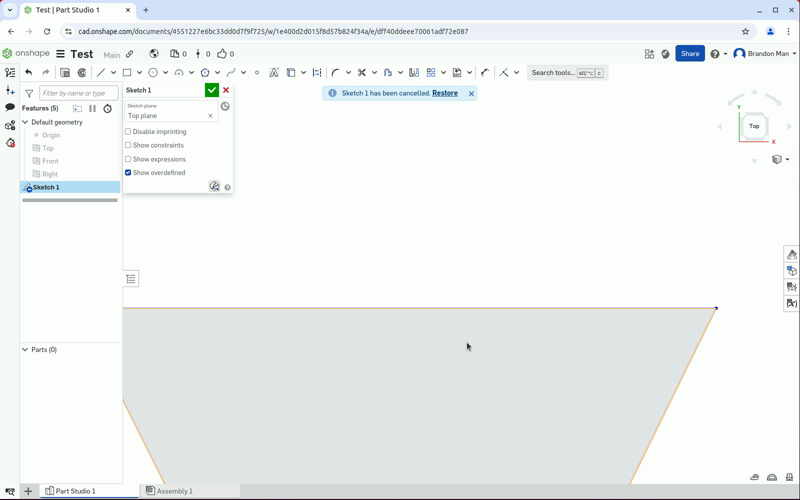
click(467, 342)
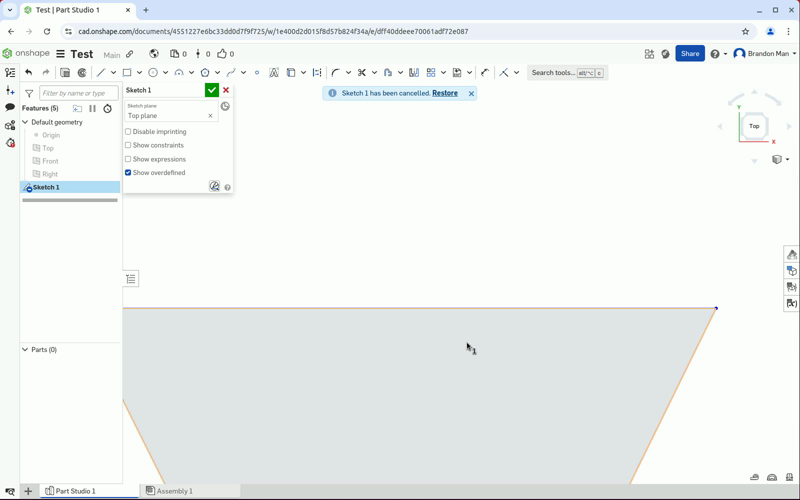
scroll(-6)
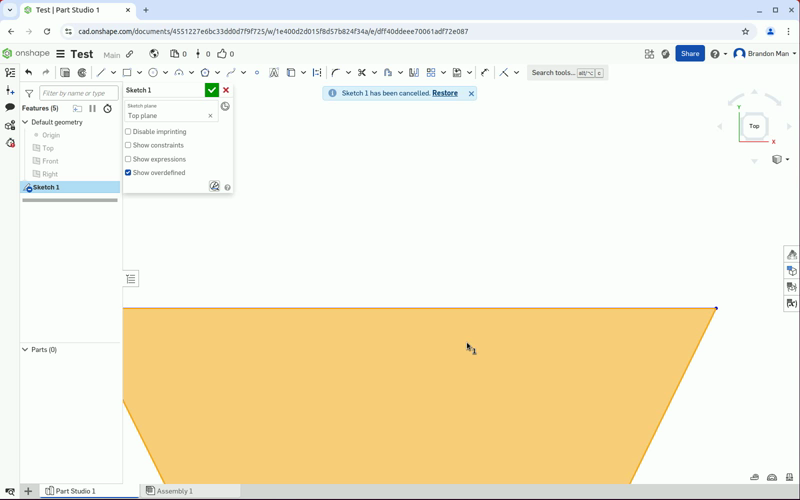
scroll(-6)
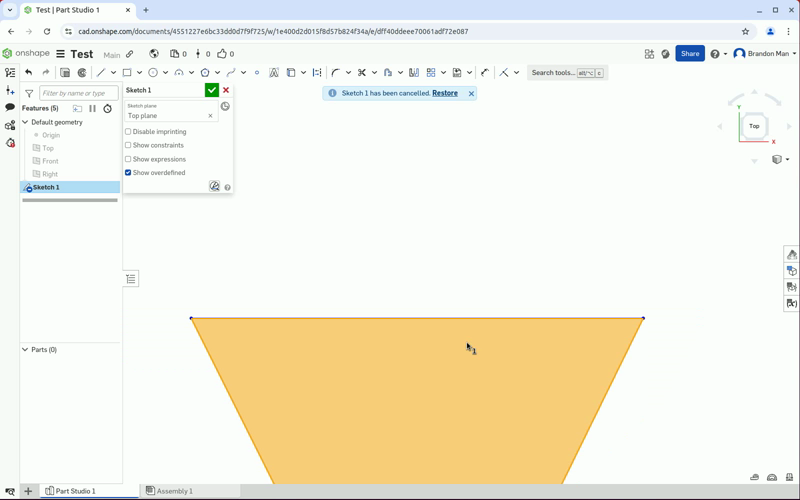
scroll(-6)
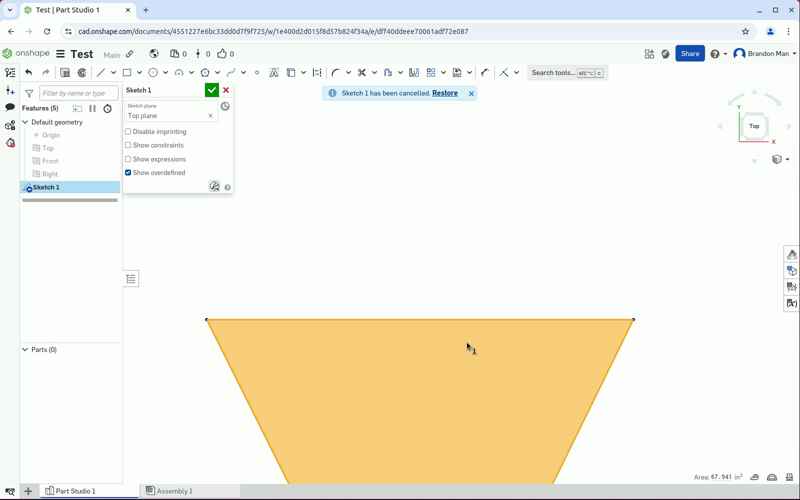
scroll(-6)
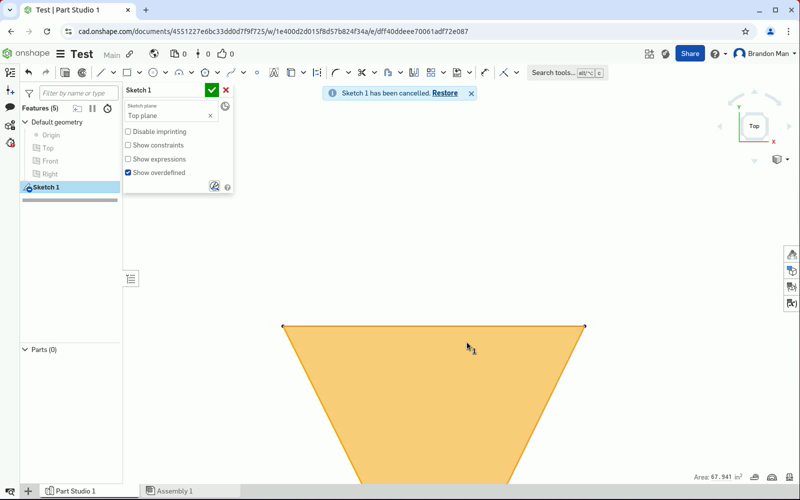
scroll(-6)
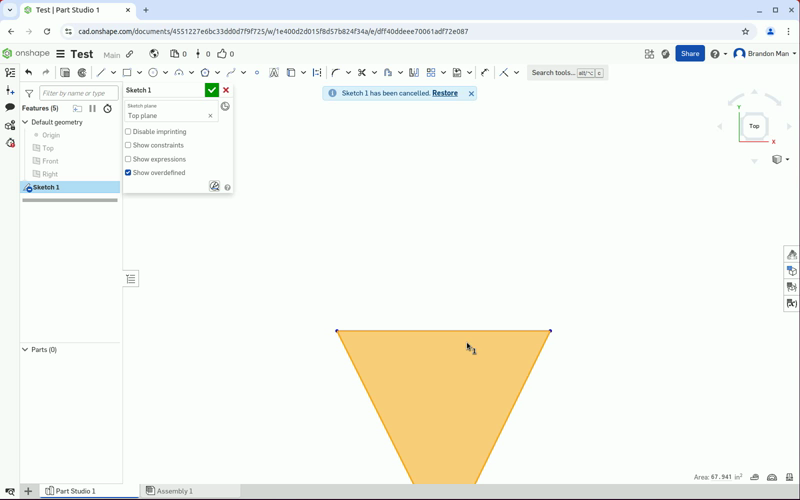
scroll(-6)
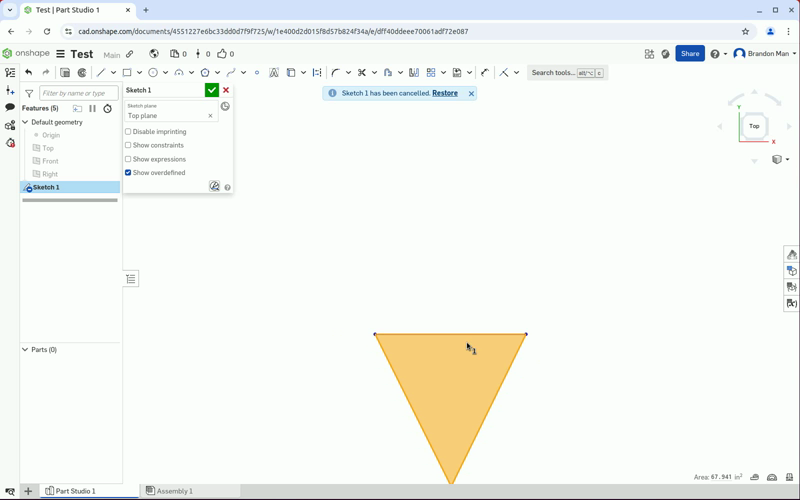
scroll(-6)
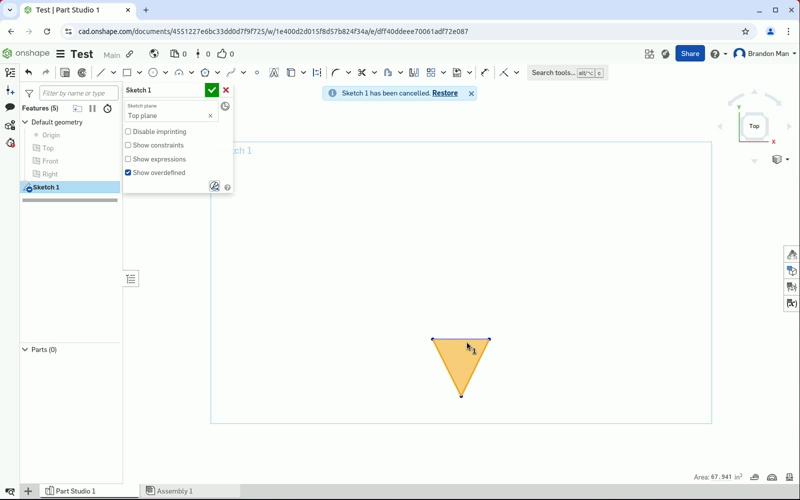
mouse_move(73, 352)
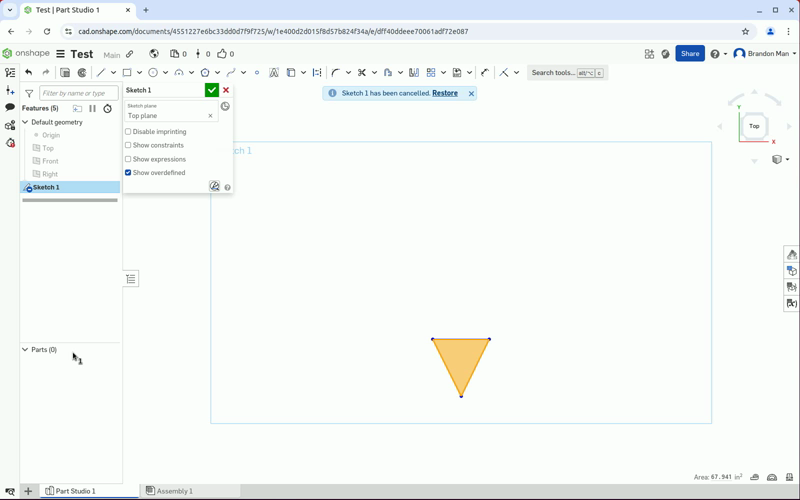
key(shift+y)
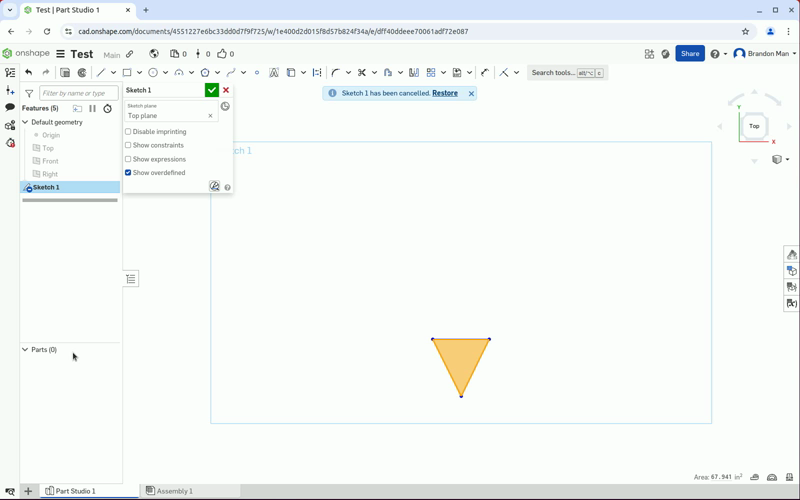
key(shift+e)
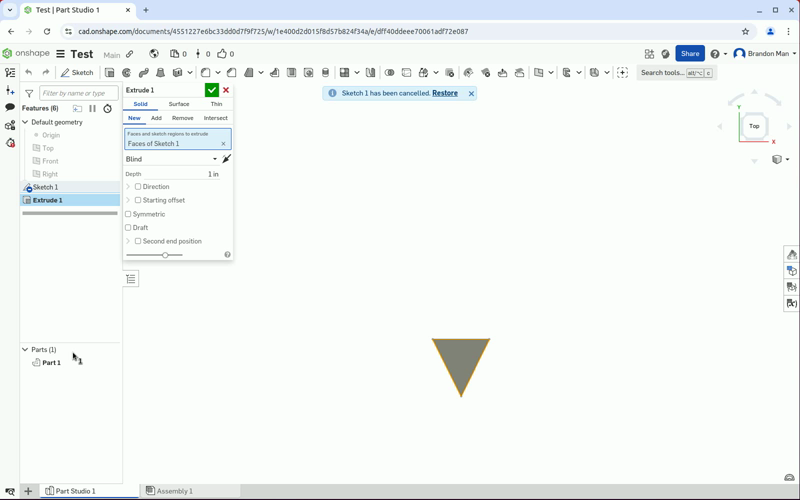
mouse_move(143, 106)
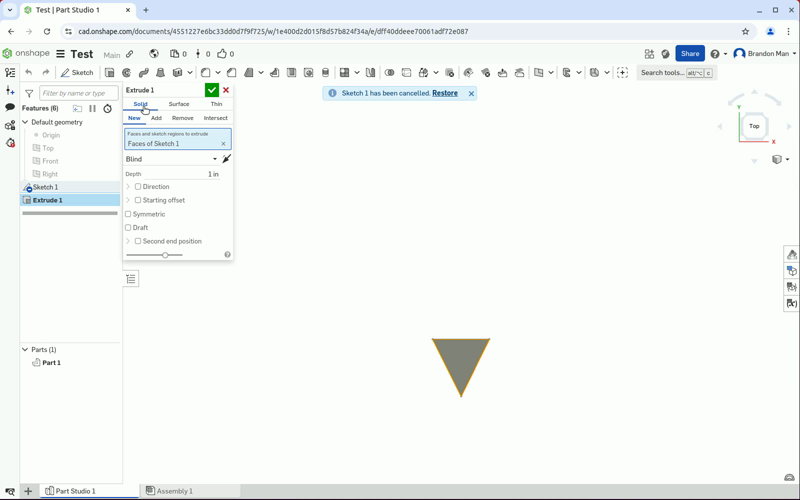
click(143, 106)
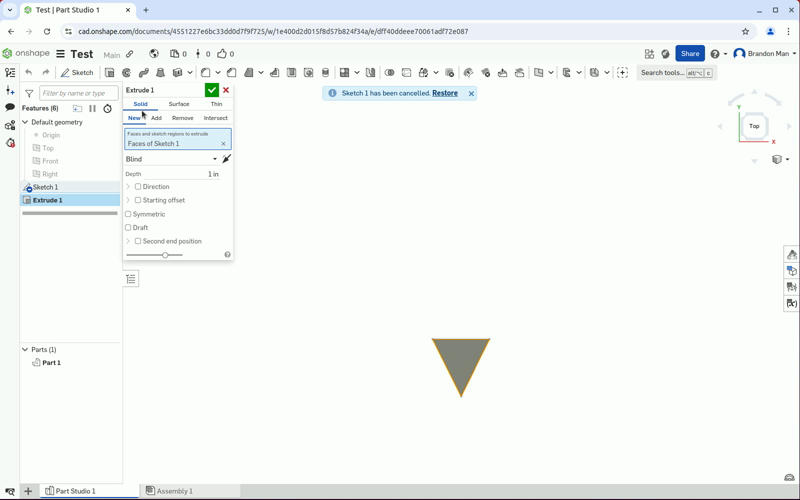
mouse_move(137, 120)
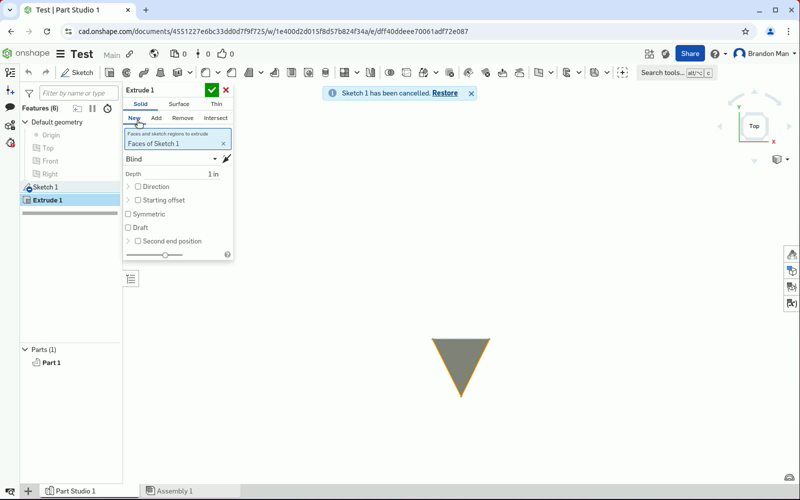
click(137, 120)
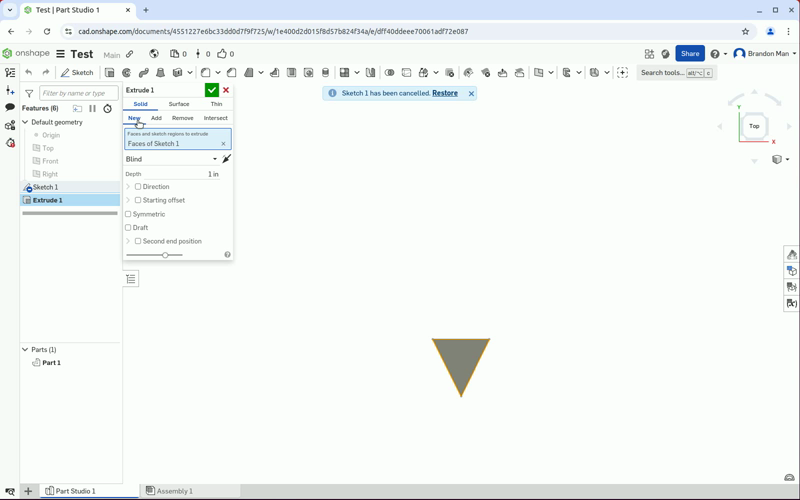
key(tab, 4)
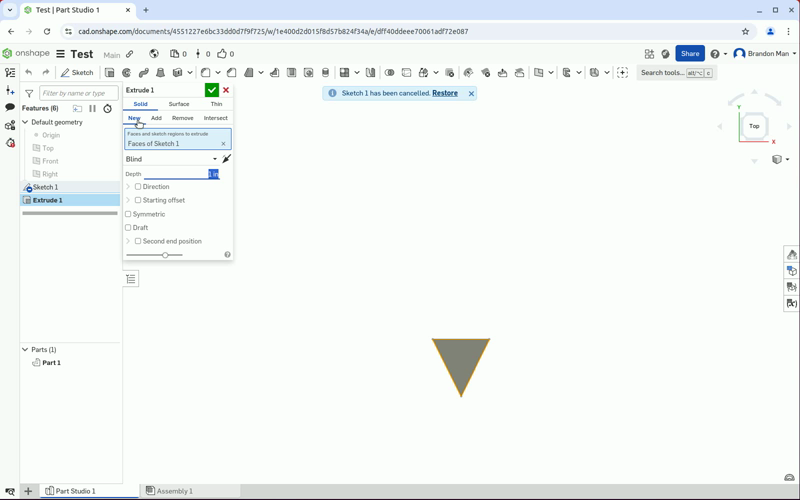
text(17.332)
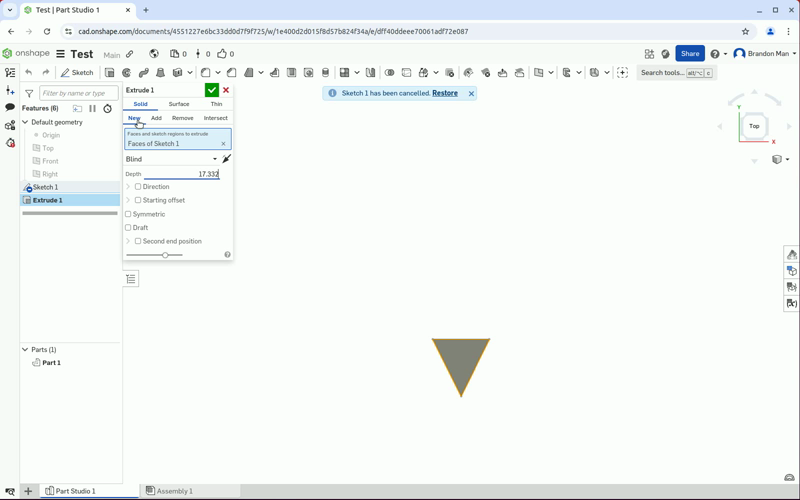
key(tab, 3)
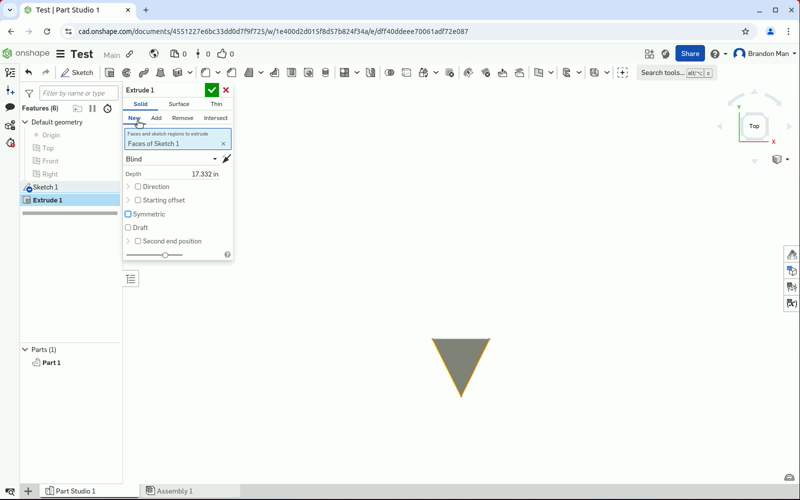
key(space)
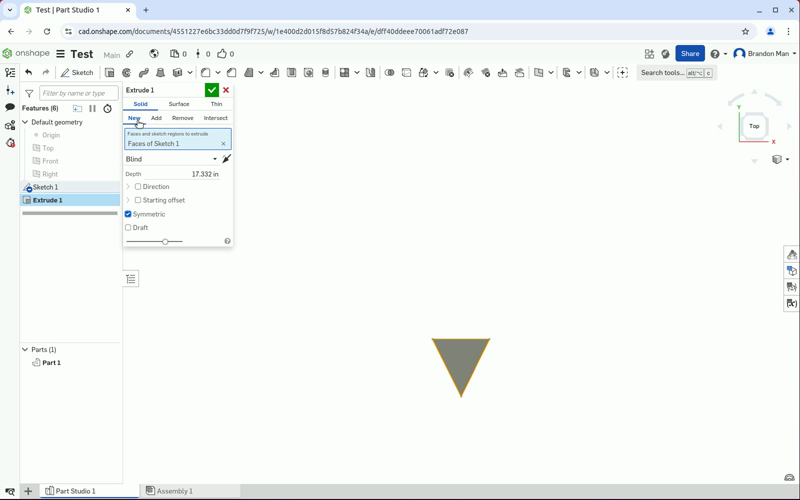
key(enter)
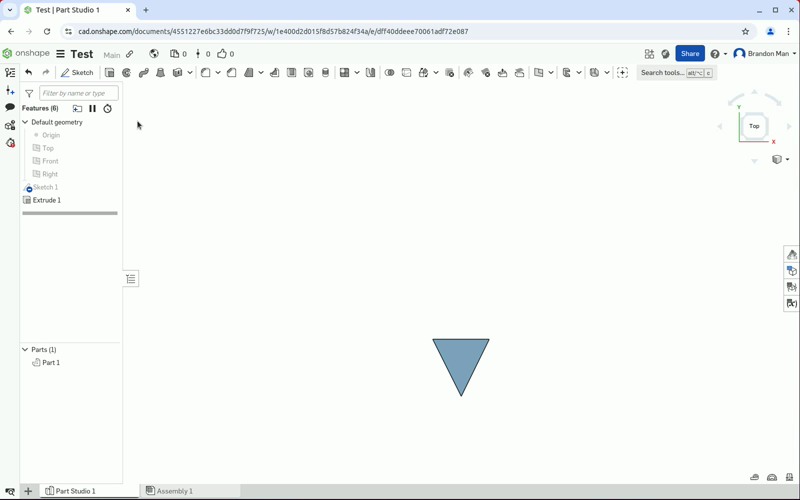
key(shift+h)
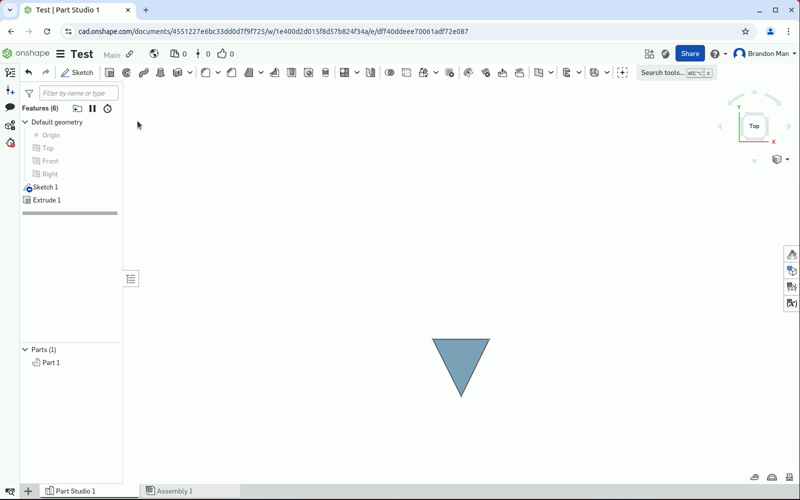
key(shift+h)
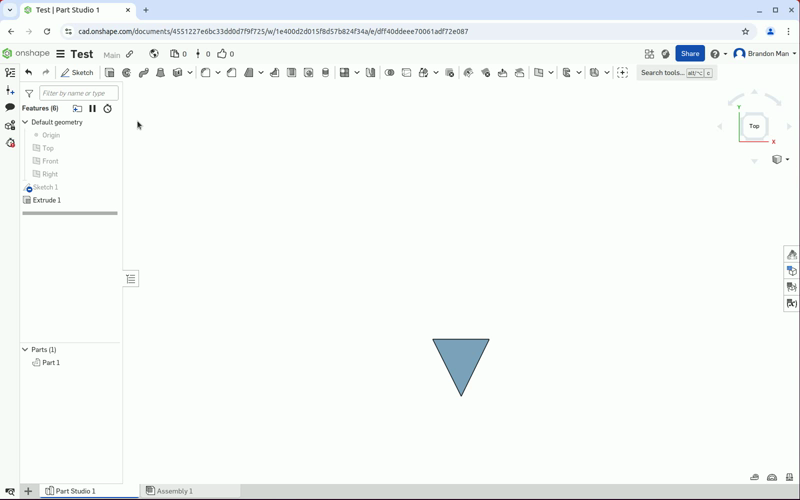
mouse_move(73, 189)
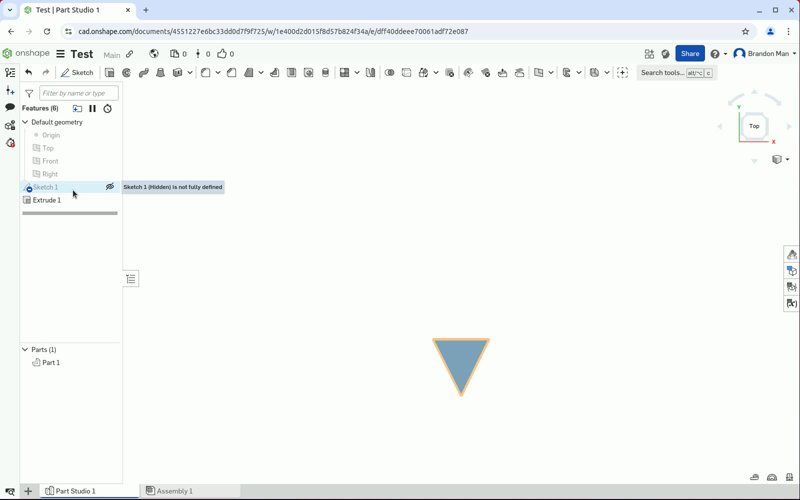
click(73, 189)
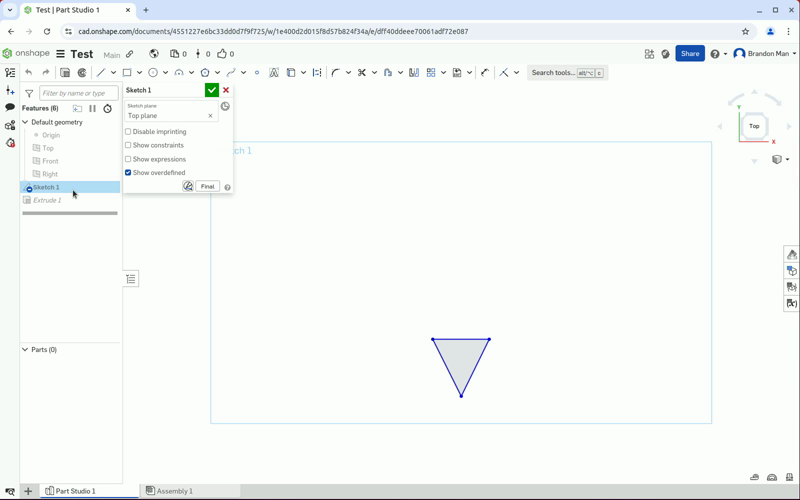
mouse_move(229, 92)
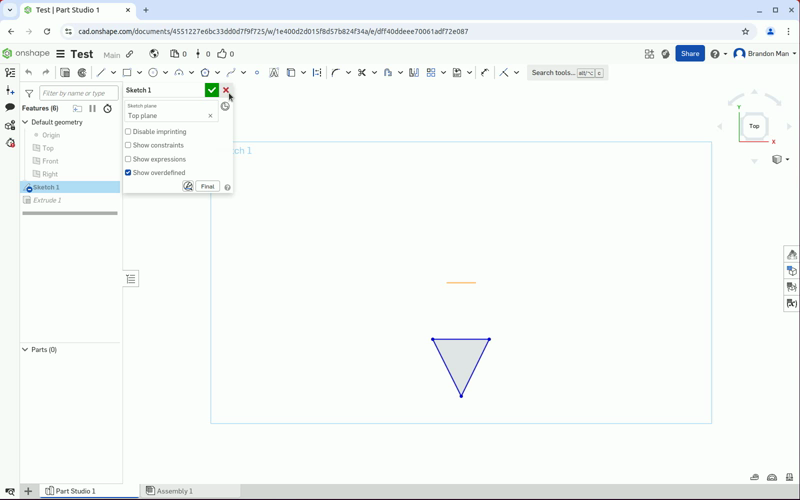
click(229, 92)
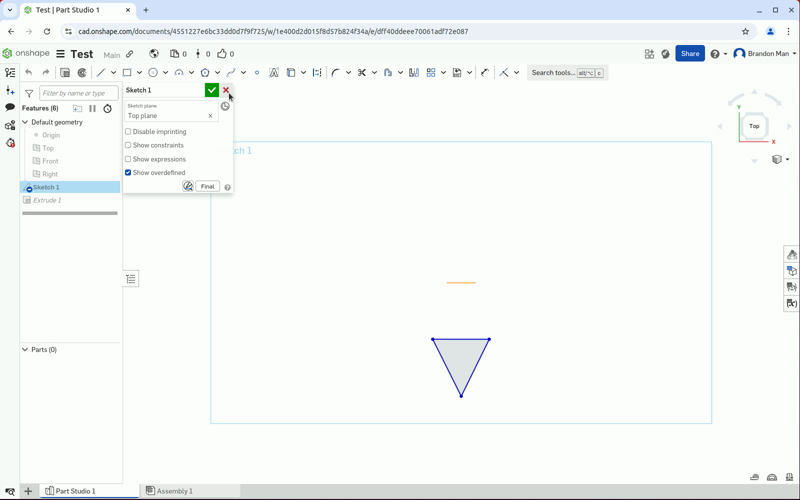
key(shift+s)
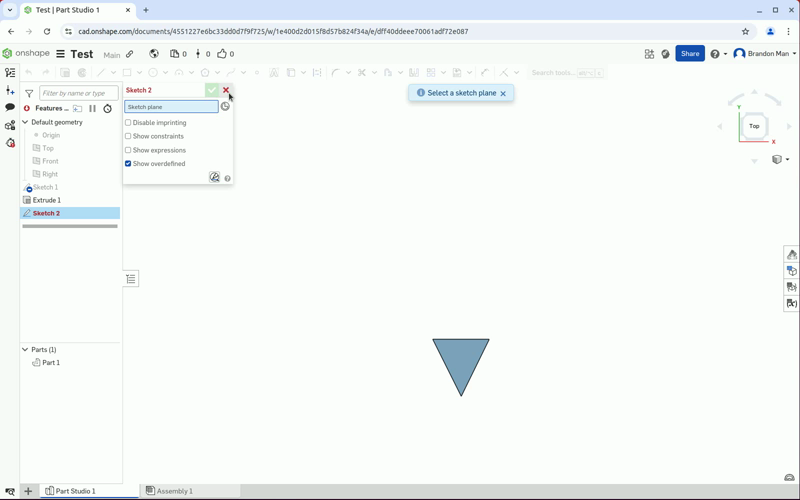
mouse_move(73, 150)
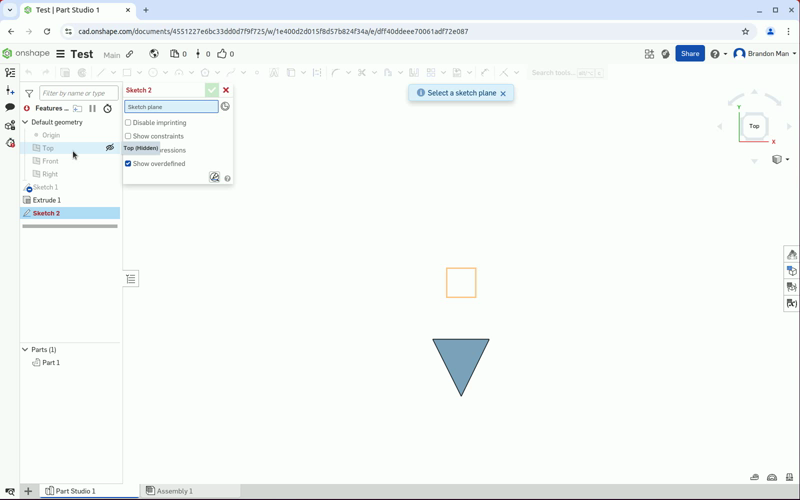
click(73, 150)
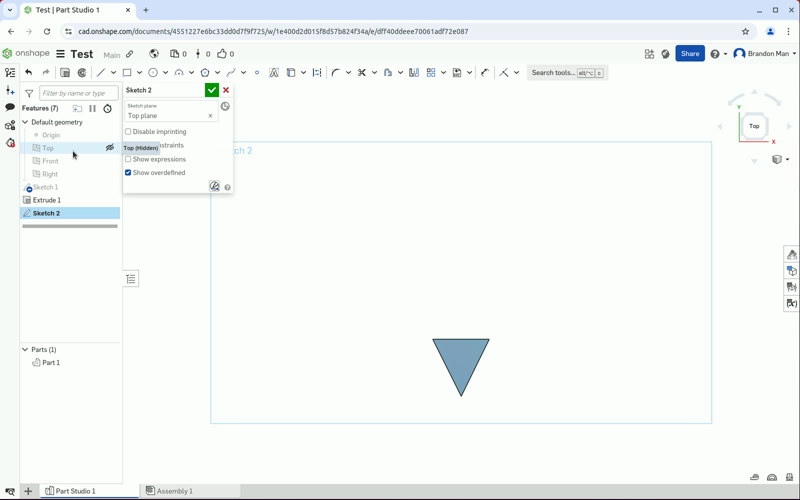
mouse_move(73, 352)
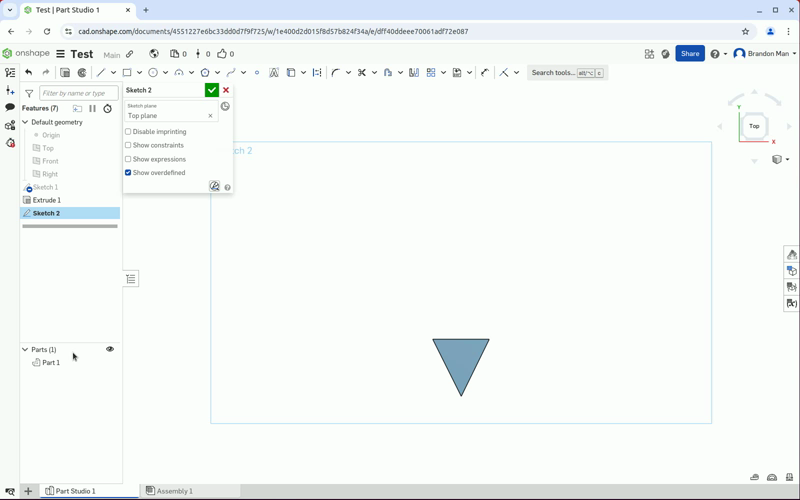
key(y)
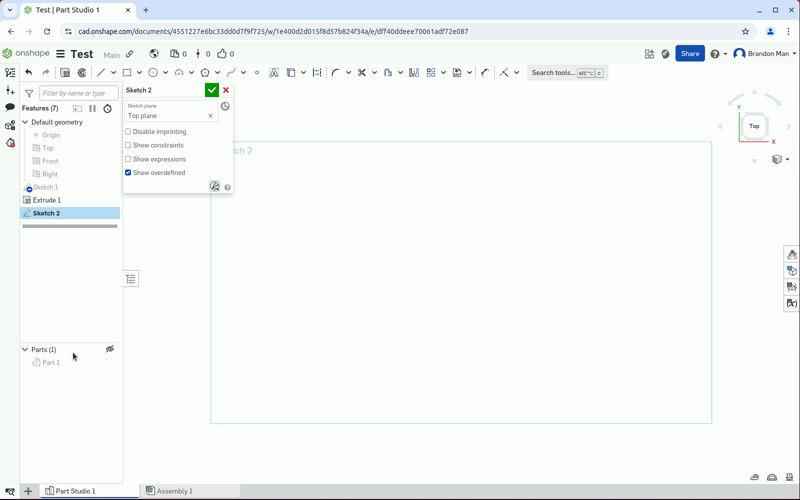
key(l)
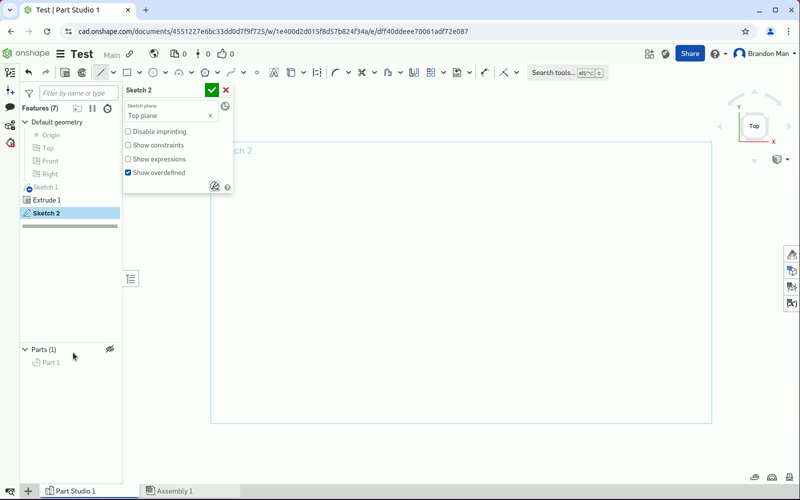
key_down(shift)
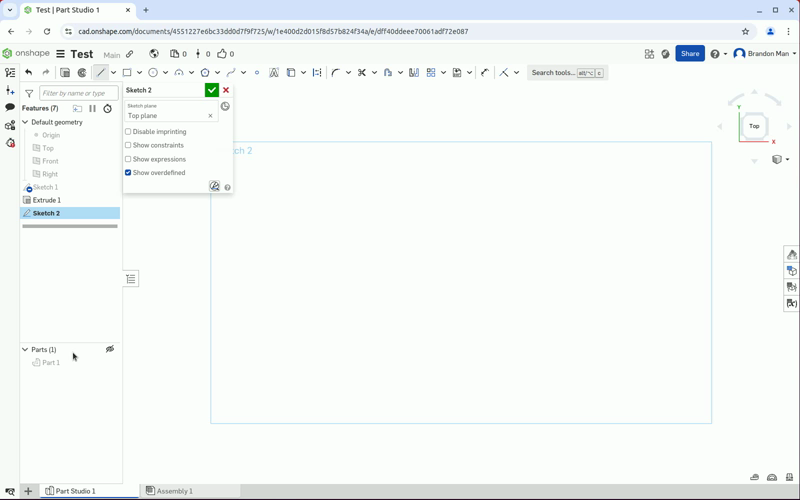
mouse_move(404, 282)
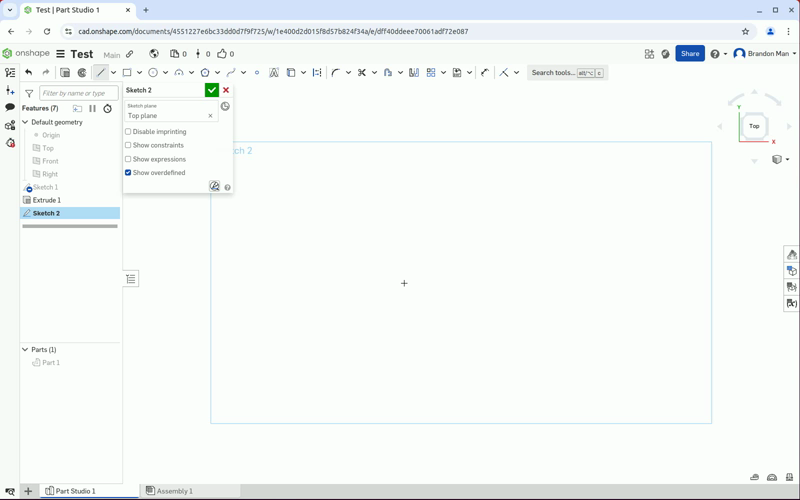
click(404, 282)
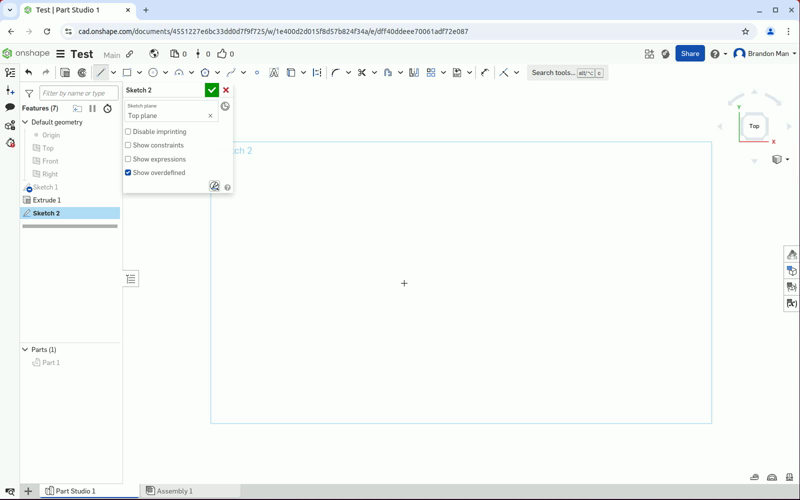
key_up(shift)
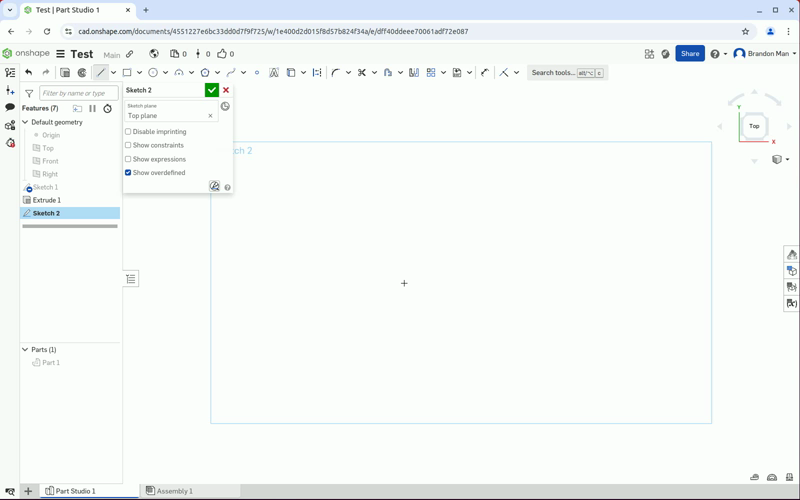
key_down(shift)
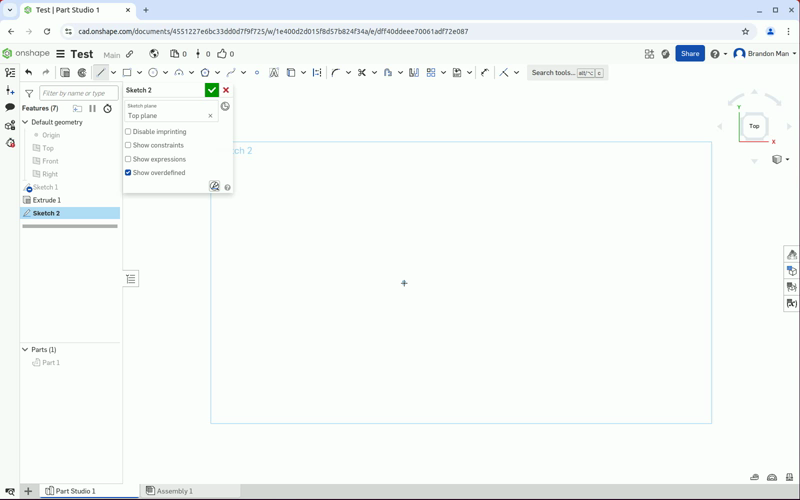
mouse_move(432, 339)
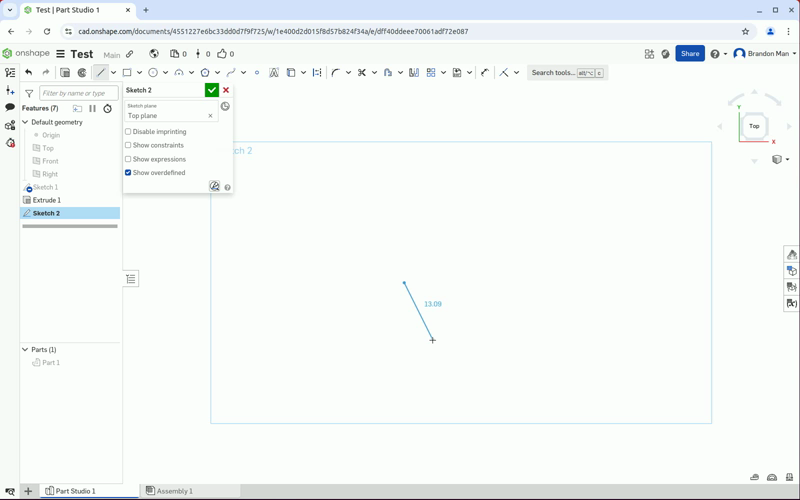
click(432, 339)
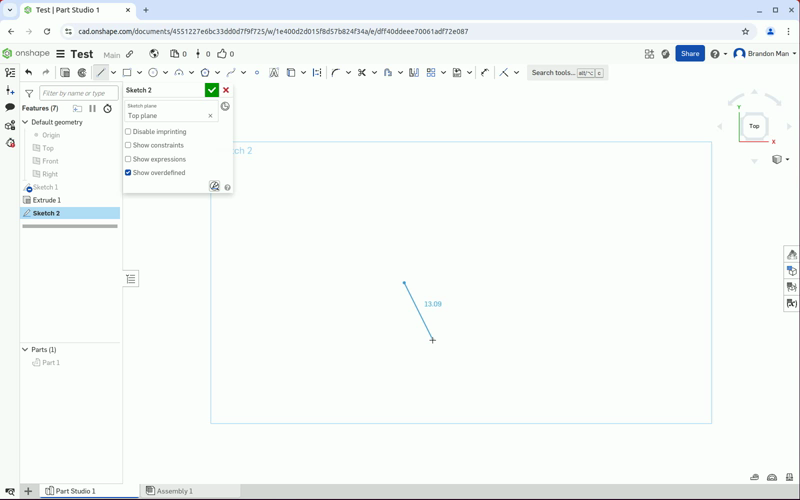
key_up(shift)
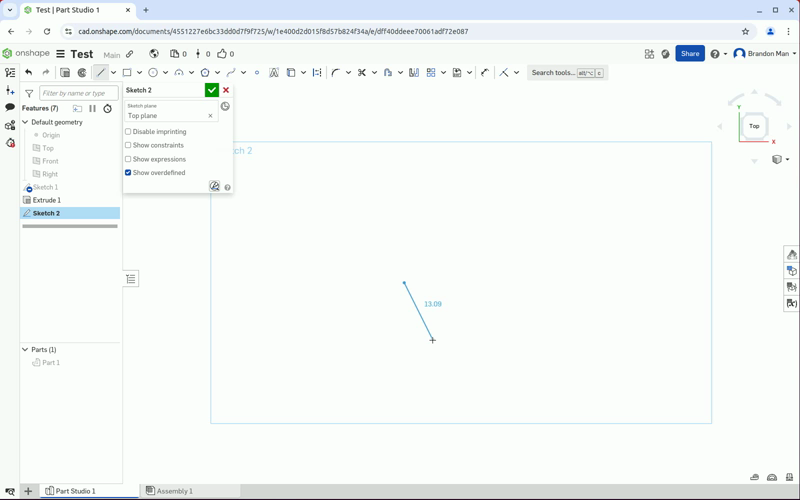
key_down(shift)
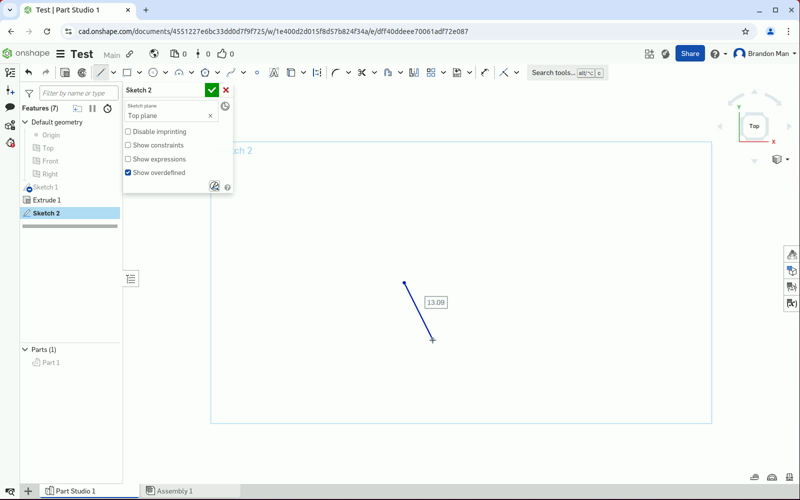
mouse_move(462, 339)
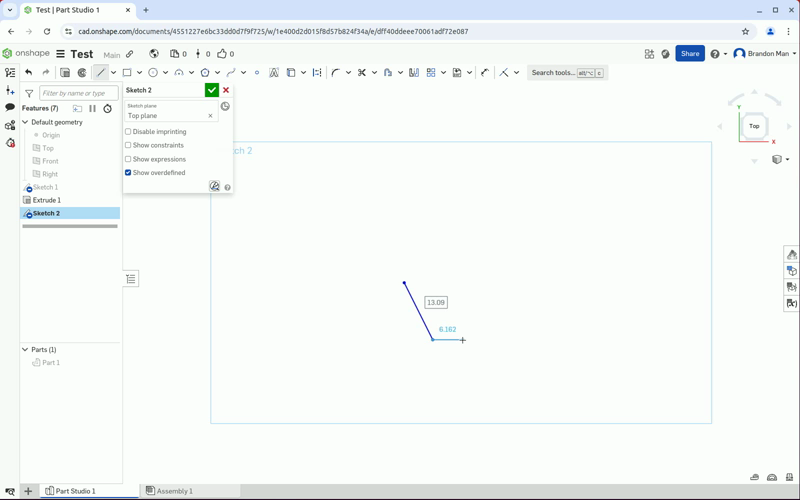
mouse_move(488, 339)
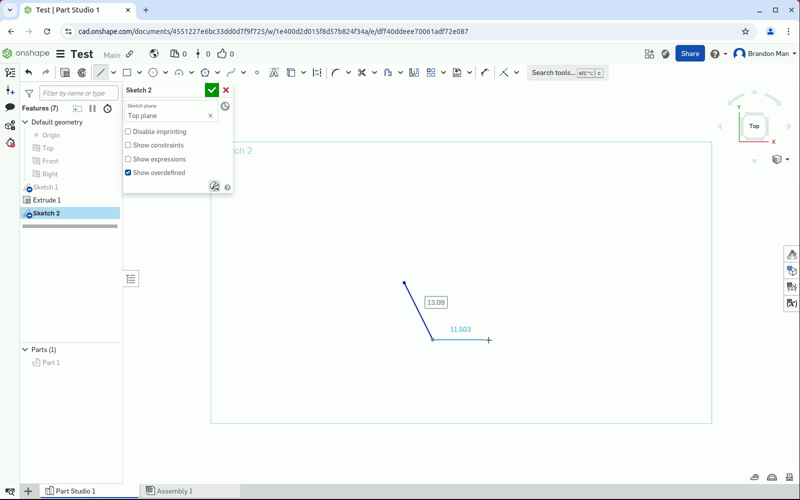
click(488, 339)
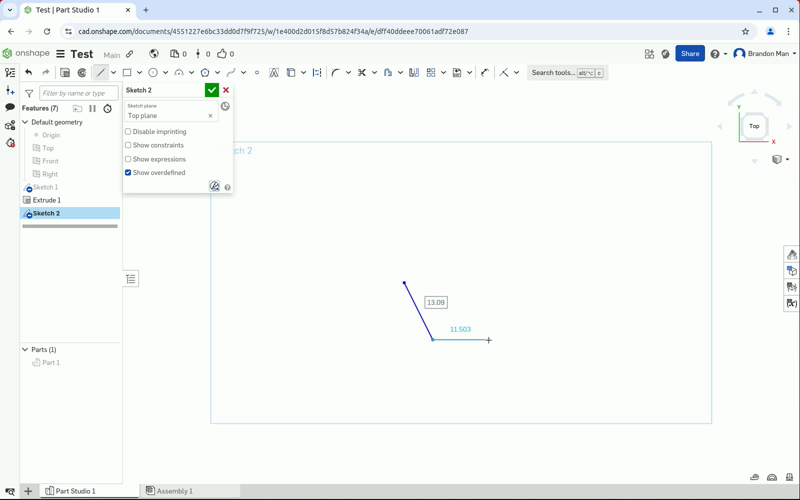
key_up(shift)
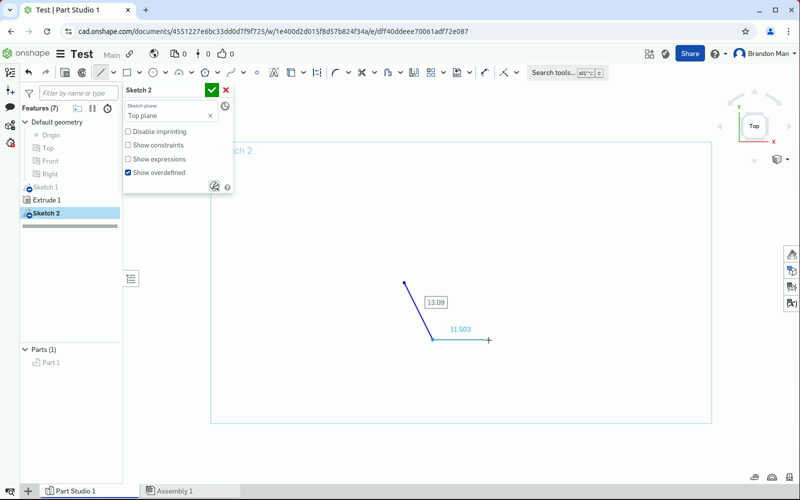
key_down(shift)
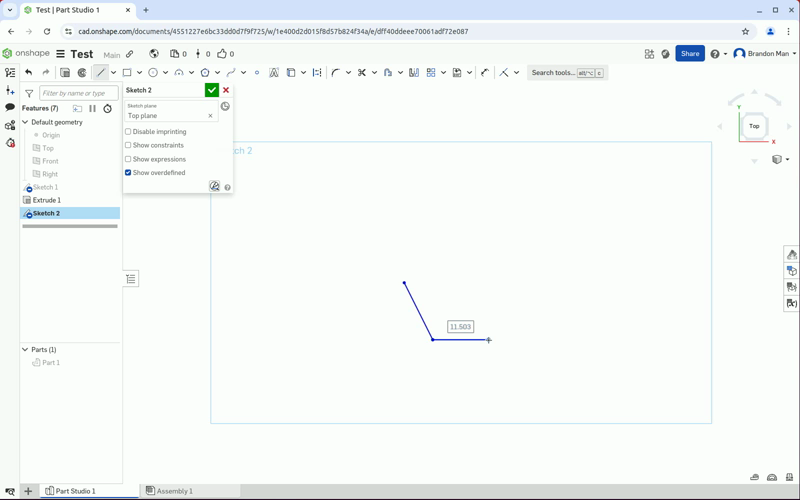
mouse_move(516, 282)
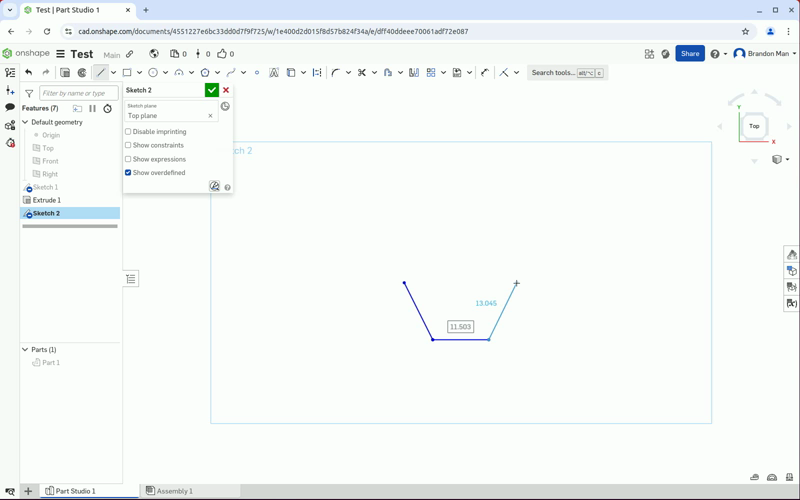
click(516, 282)
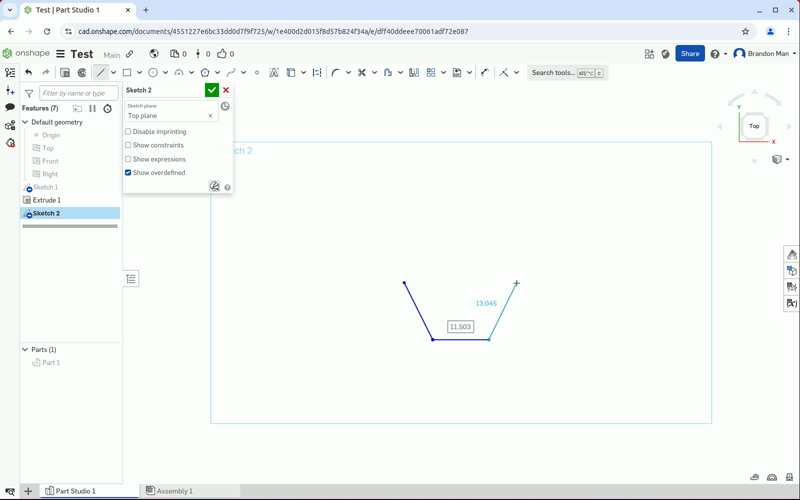
key_up(shift)
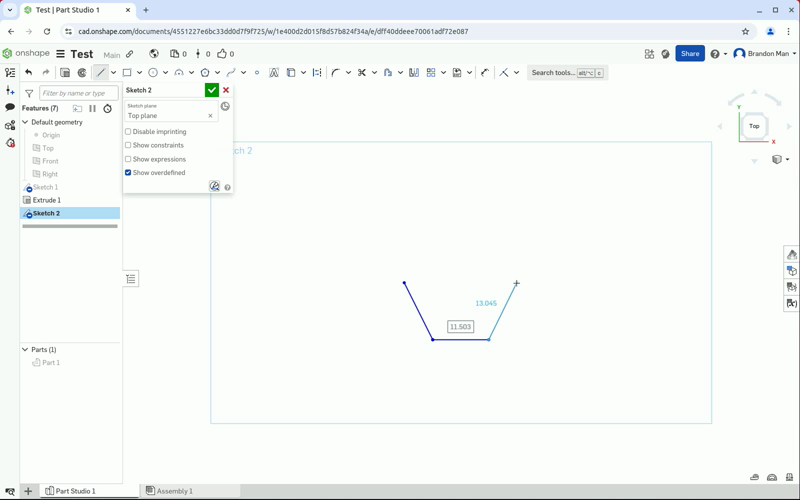
key_down(shift)
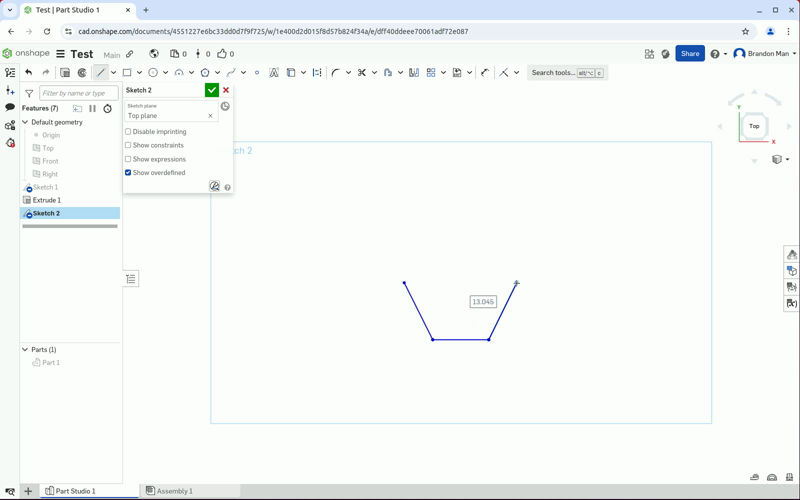
mouse_move(404, 282)
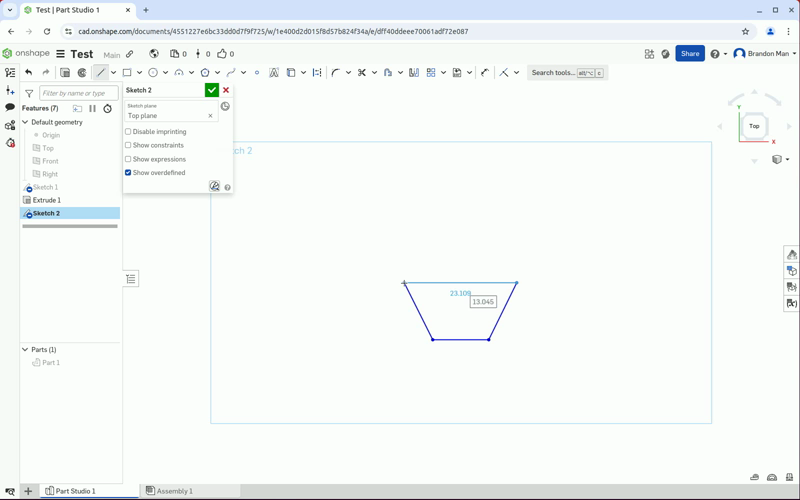
key_up(shift)
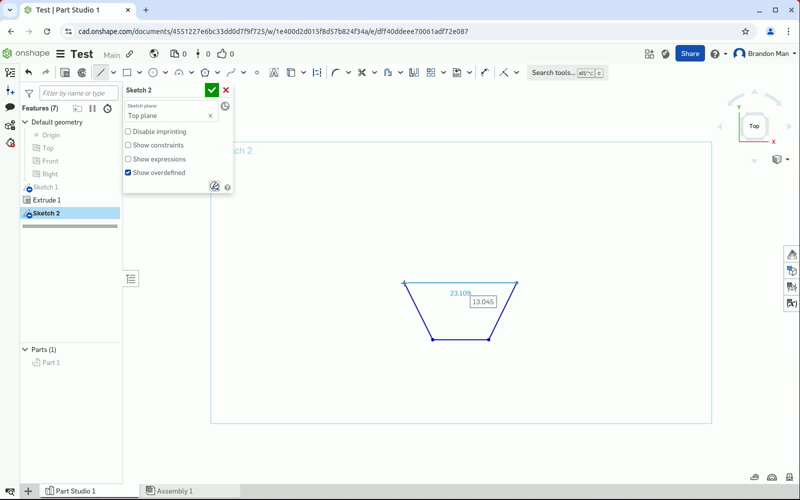
click(404, 282)
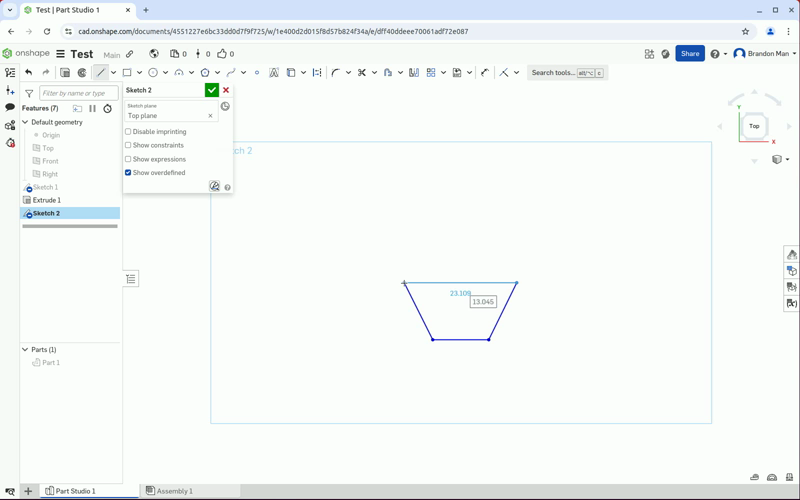
key(esc)
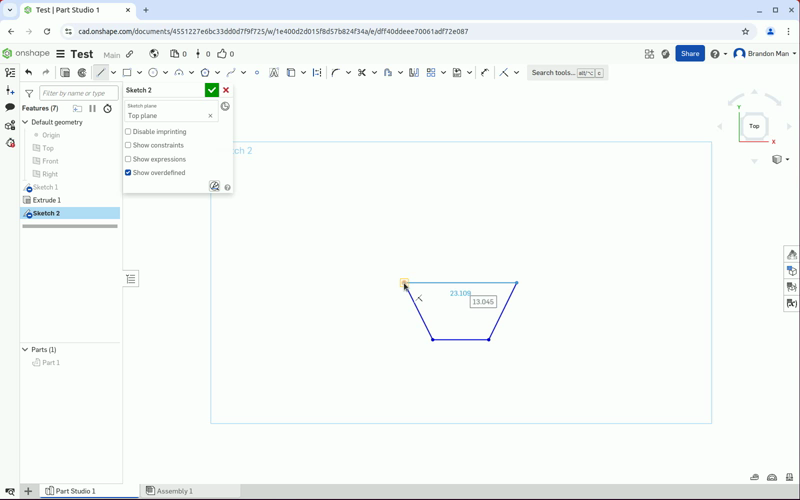
mouse_move(500, 287)
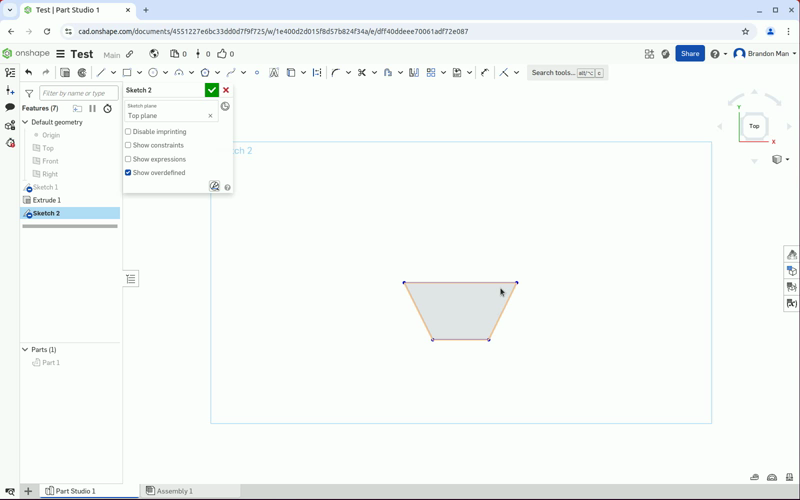
click(500, 287)
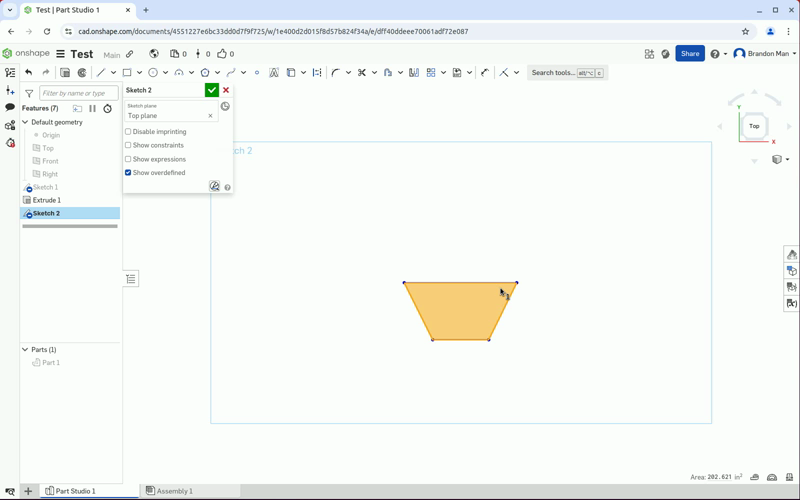
mouse_move(73, 352)
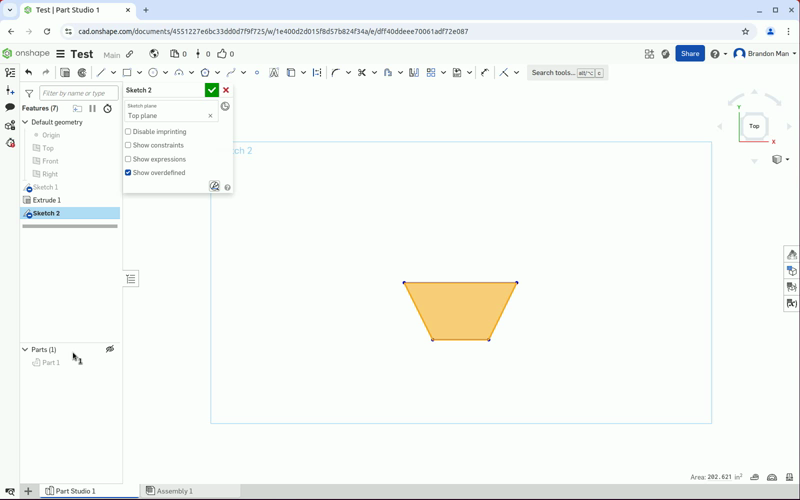
key(shift+y)
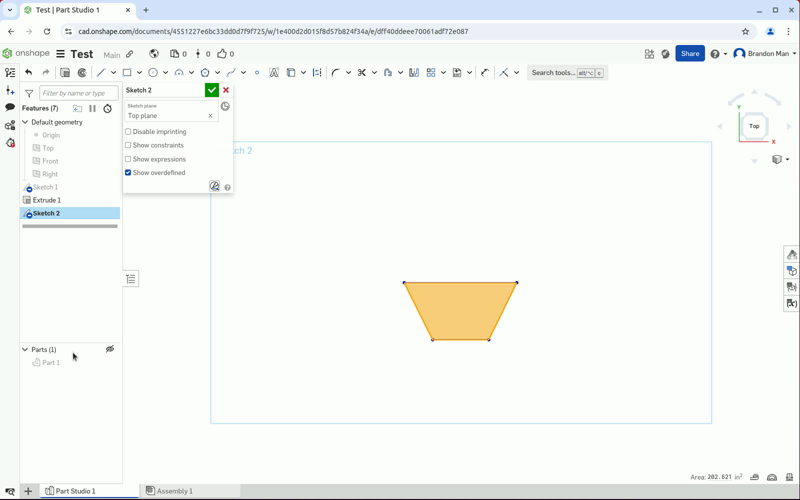
key(shift+e)
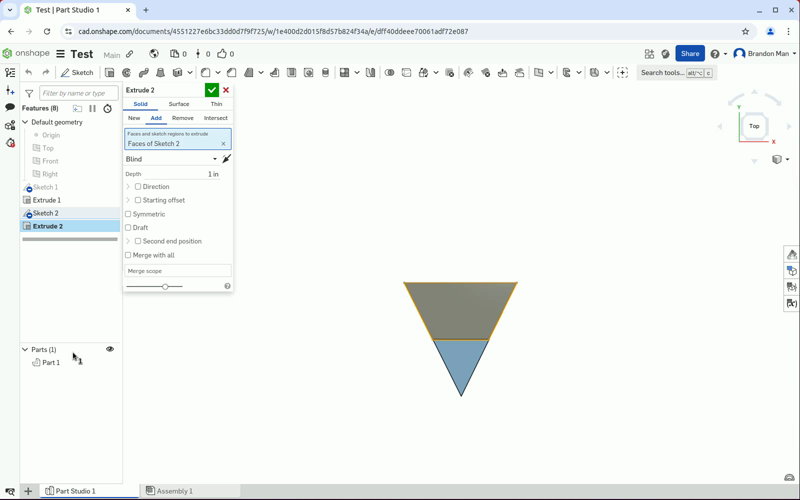
mouse_move(143, 106)
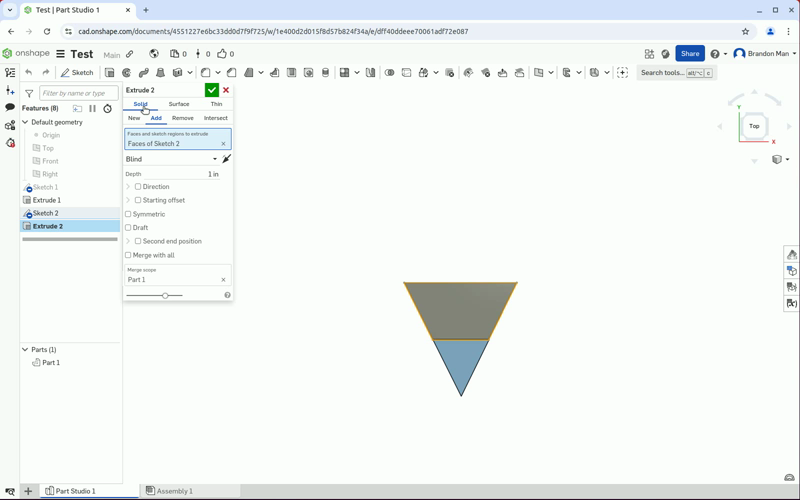
click(143, 106)
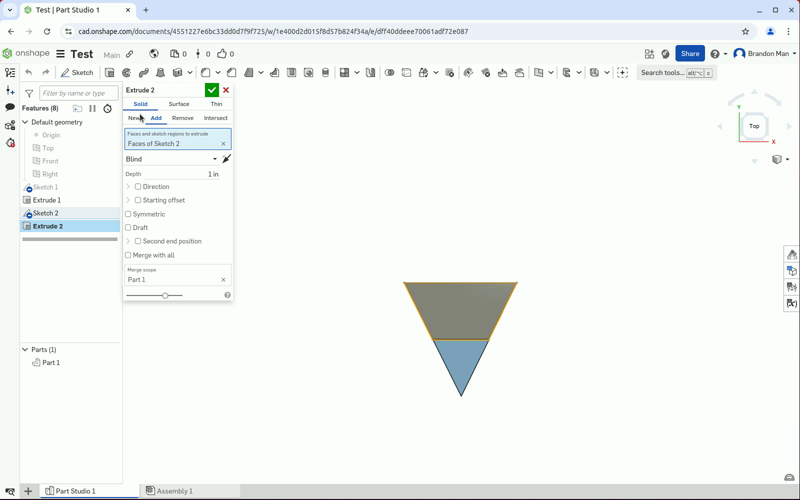
mouse_move(137, 120)
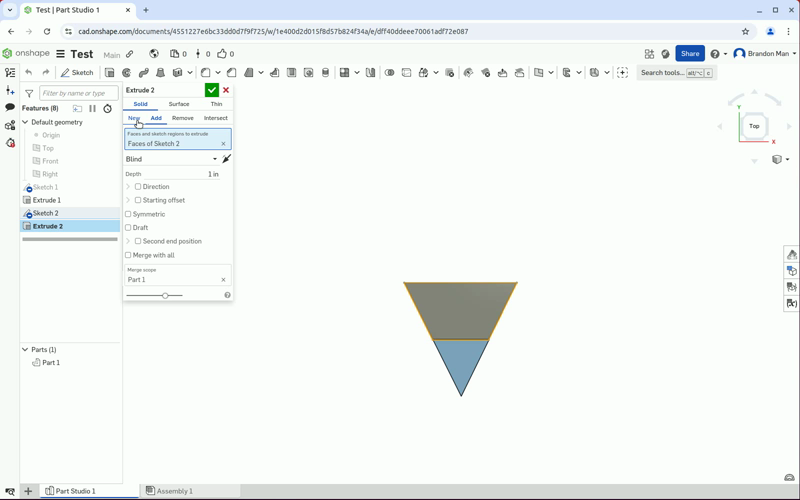
click(137, 120)
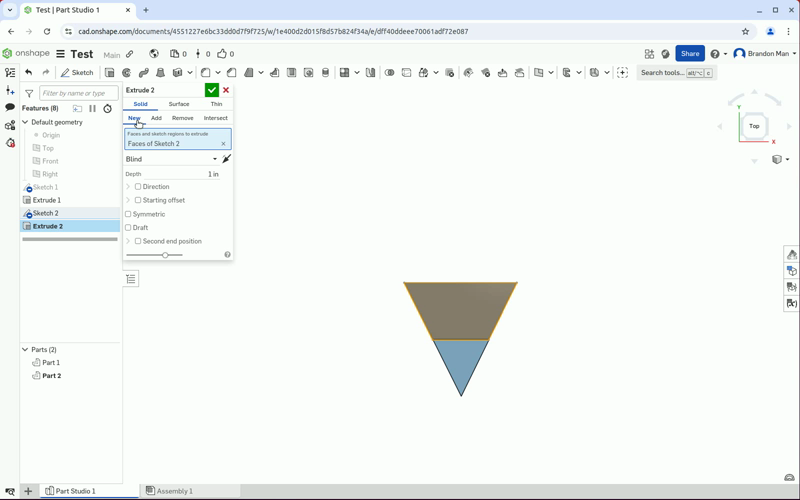
key(tab, 4)
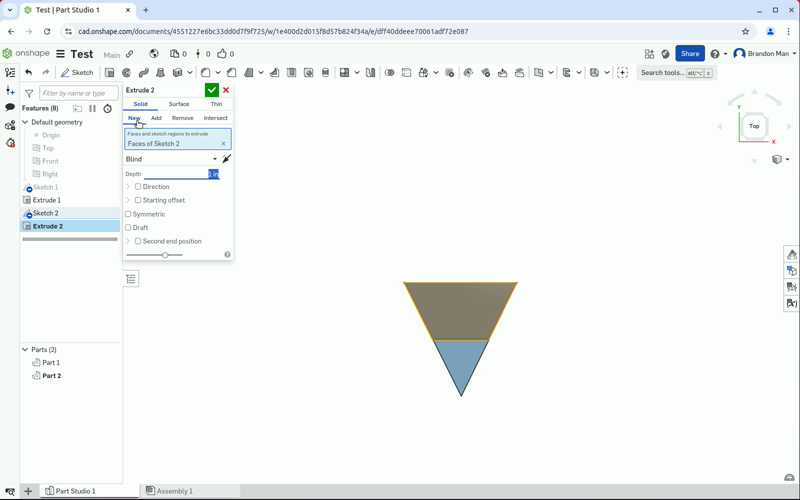
text(17.332)
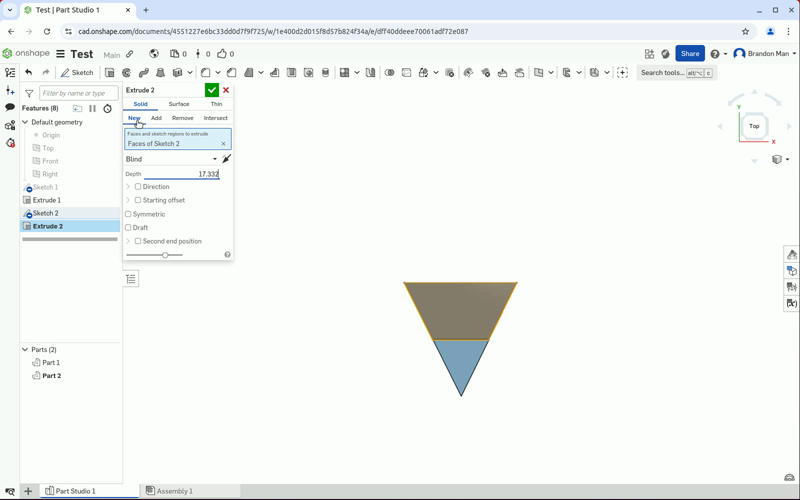
key(tab, 3)
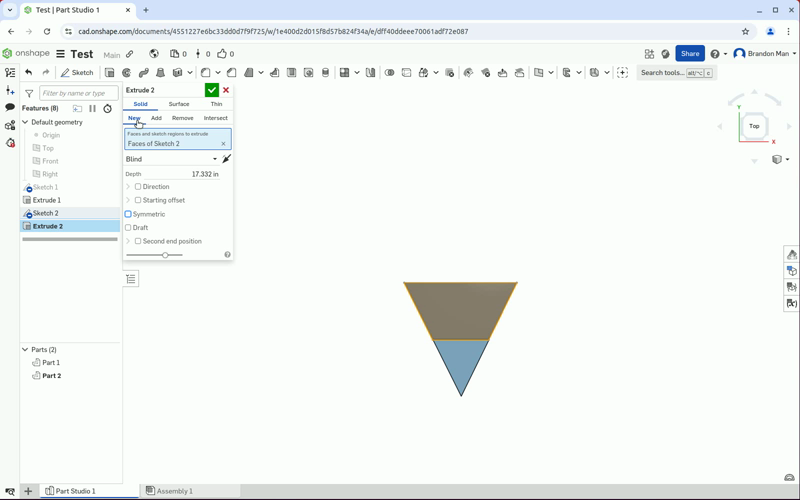
key(space)
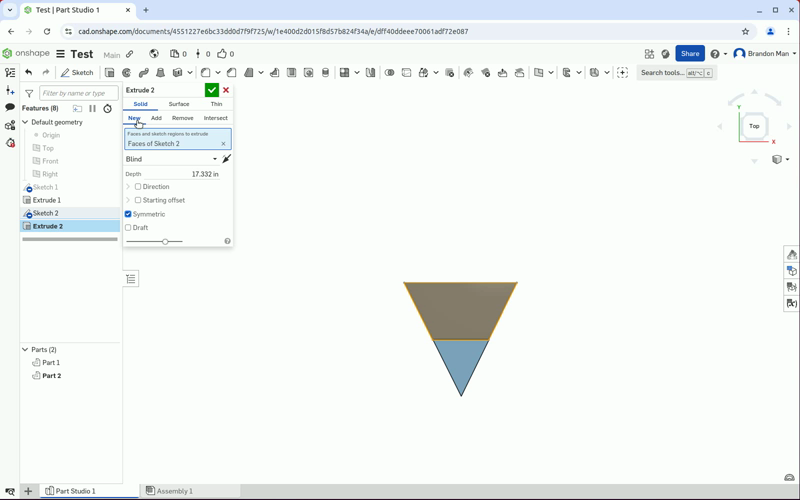
key(enter)
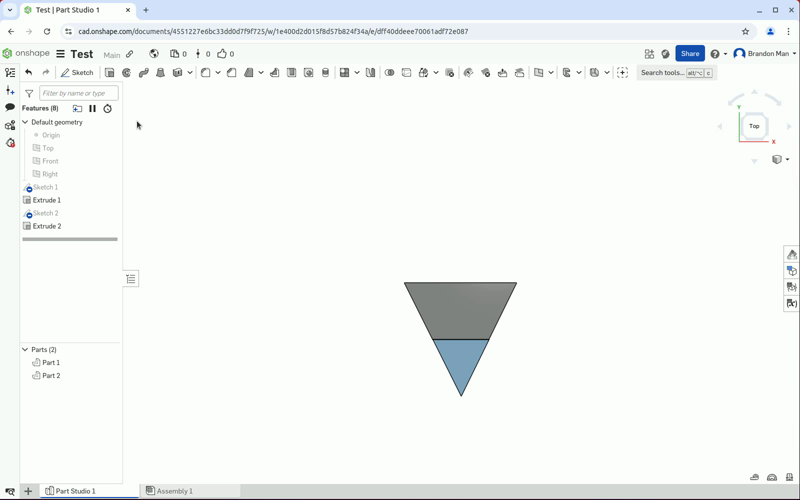
key(shift+h)
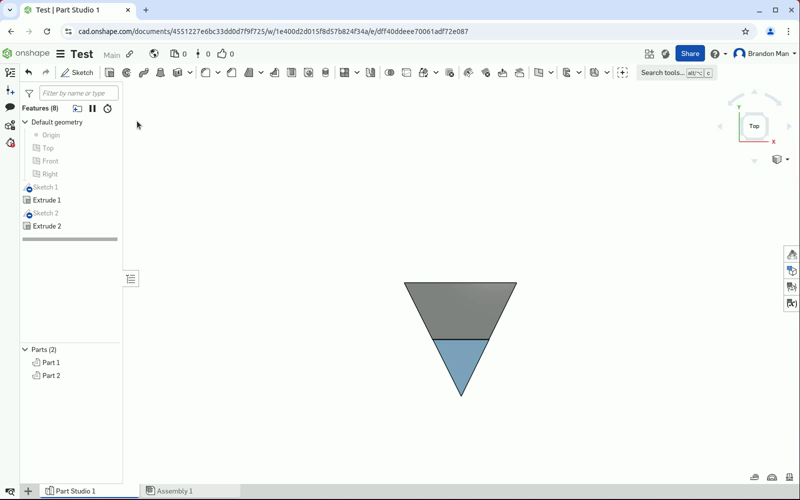
key(shift+h)
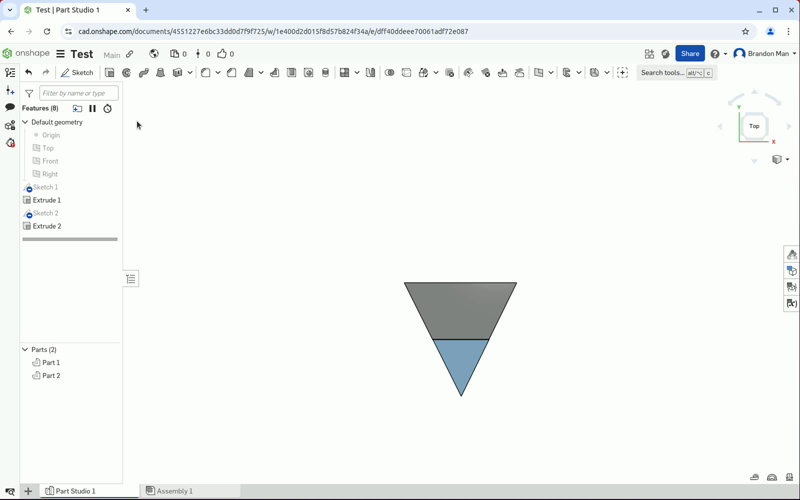
mouse_move(73, 189)
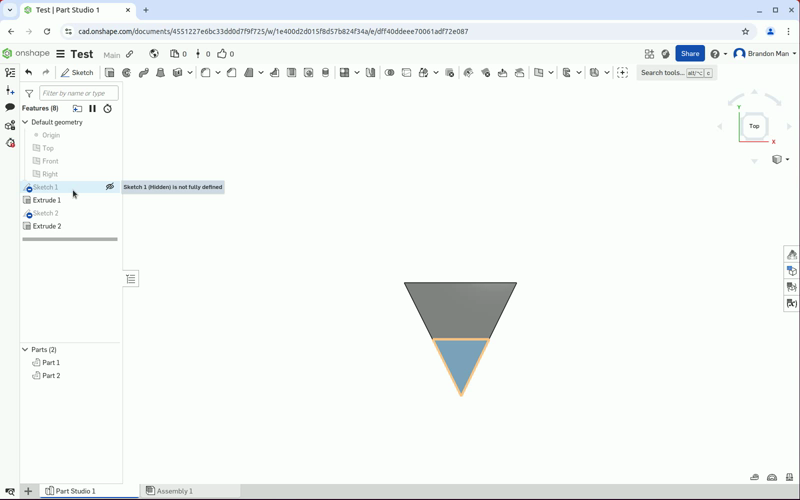
click(73, 189)
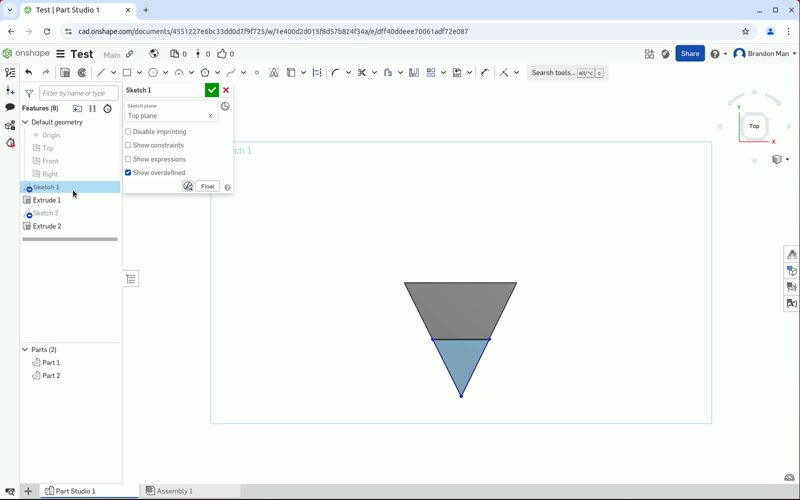
mouse_move(229, 92)
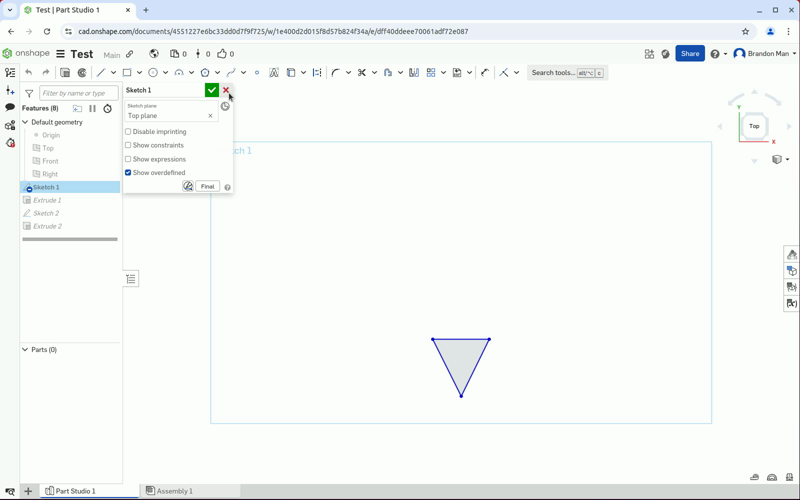
click(229, 92)
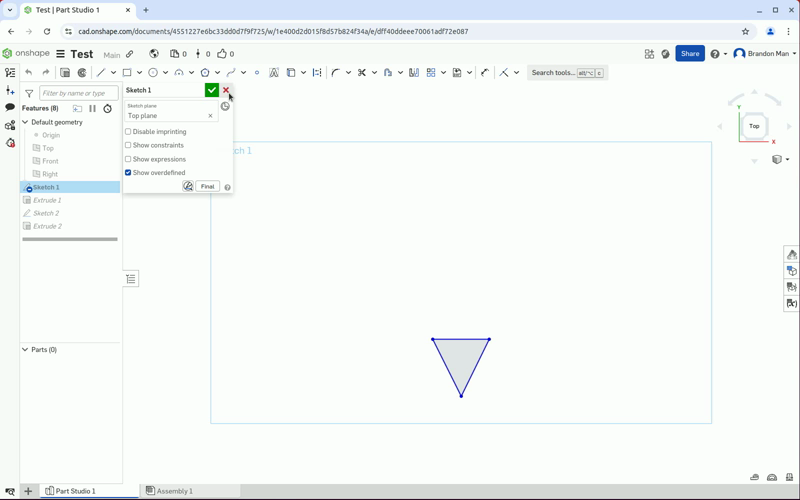
key(shift+s)
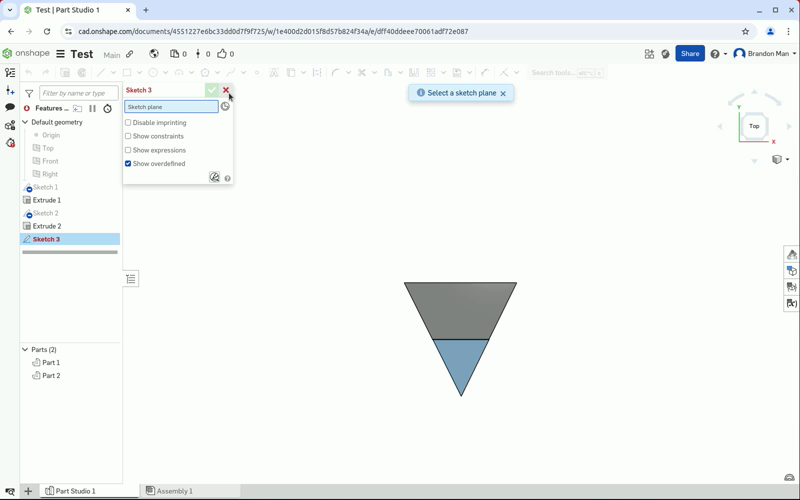
mouse_move(73, 150)
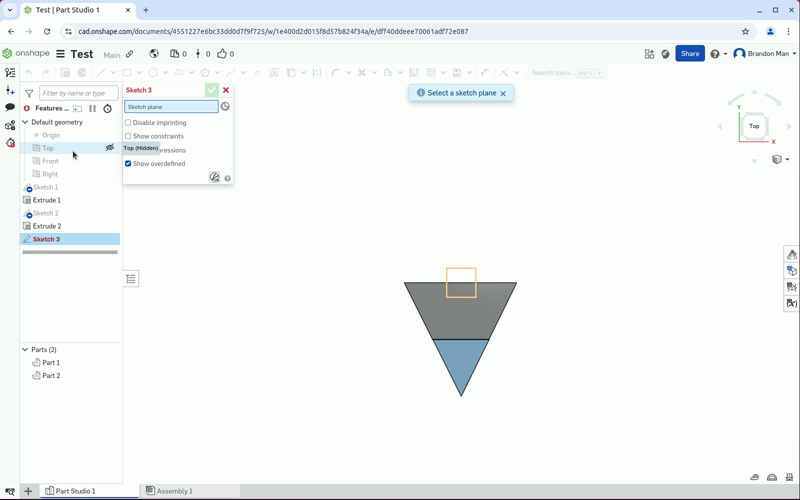
click(73, 150)
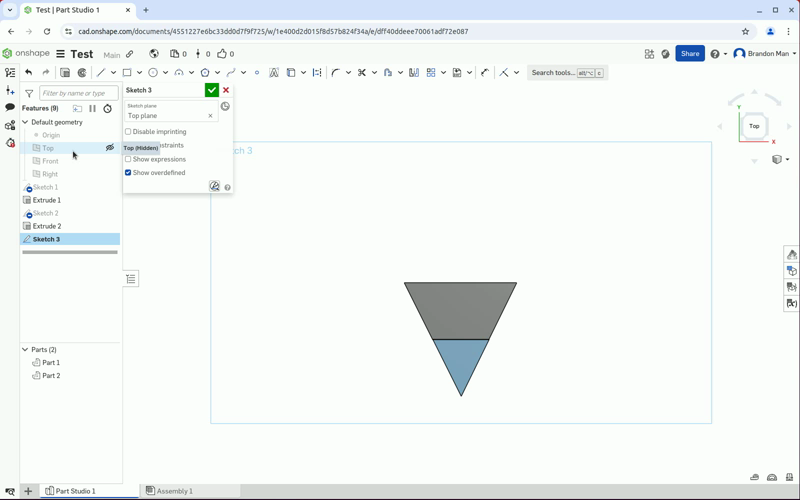
mouse_move(73, 352)
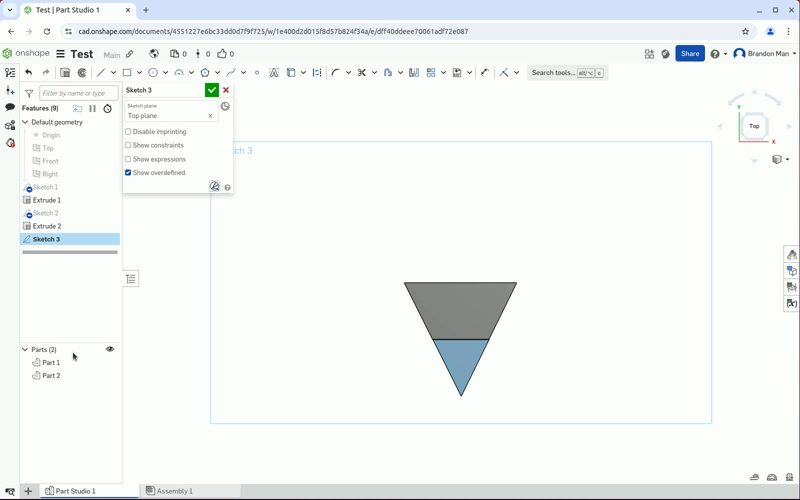
key(y)
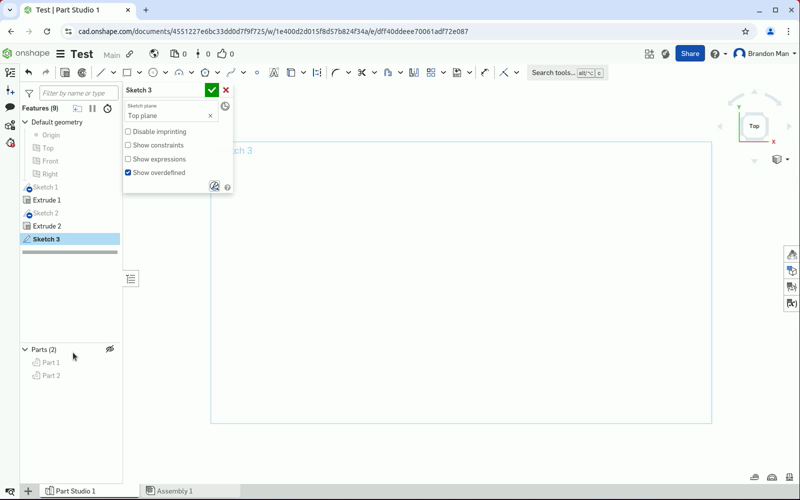
key(l)
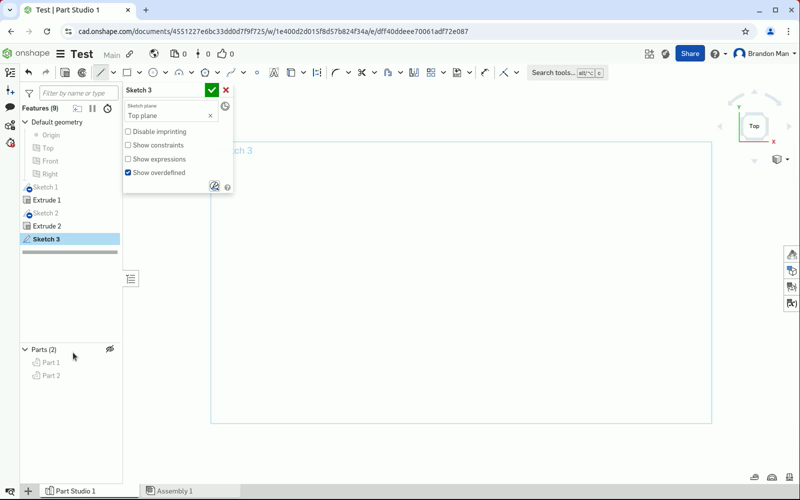
key_down(shift)
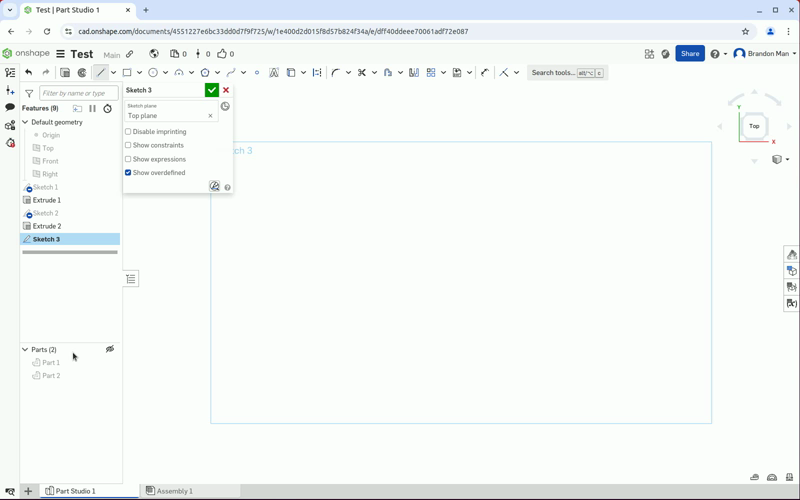
mouse_move(432, 339)
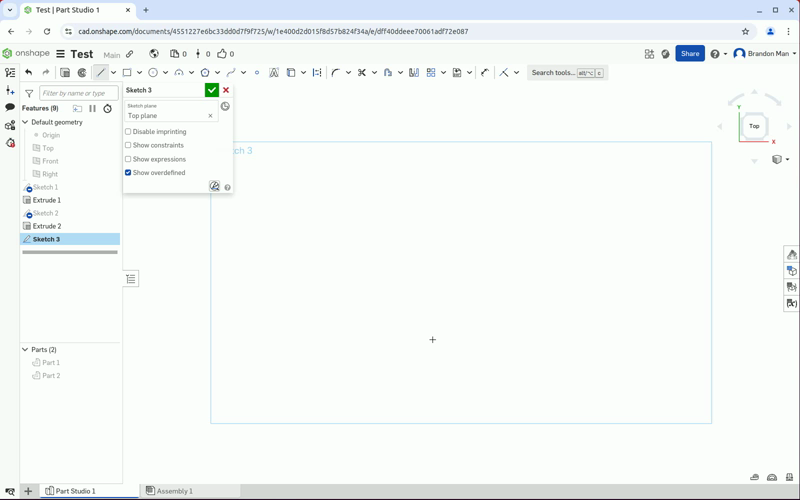
click(432, 339)
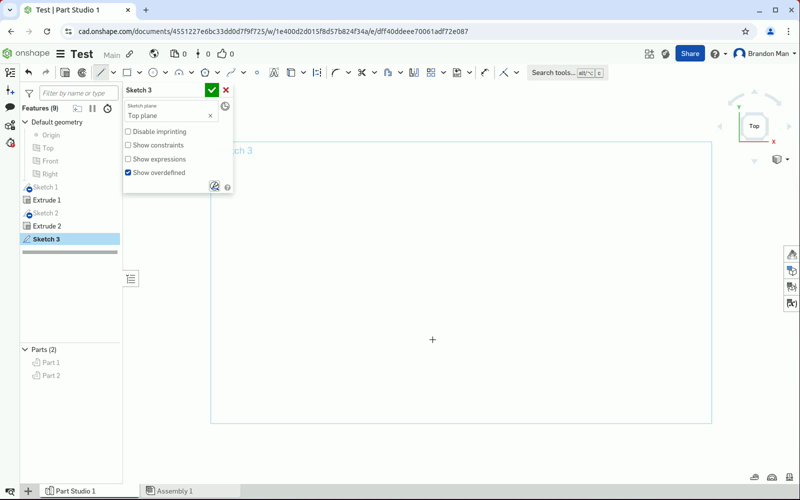
key_up(shift)
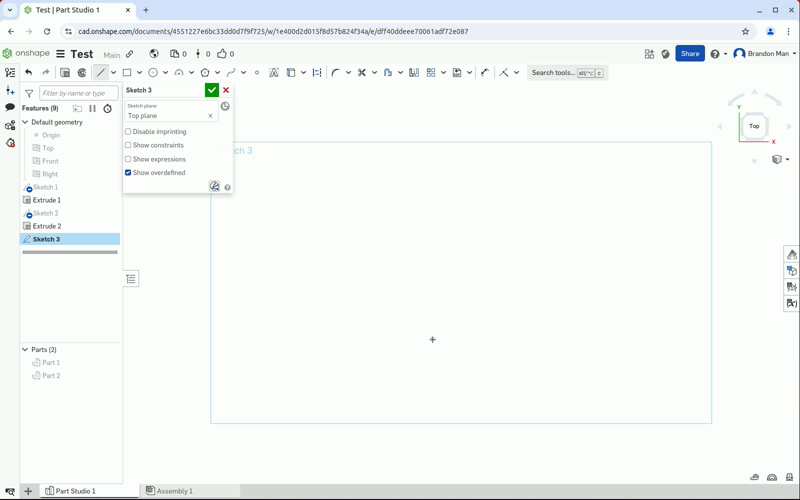
key_down(shift)
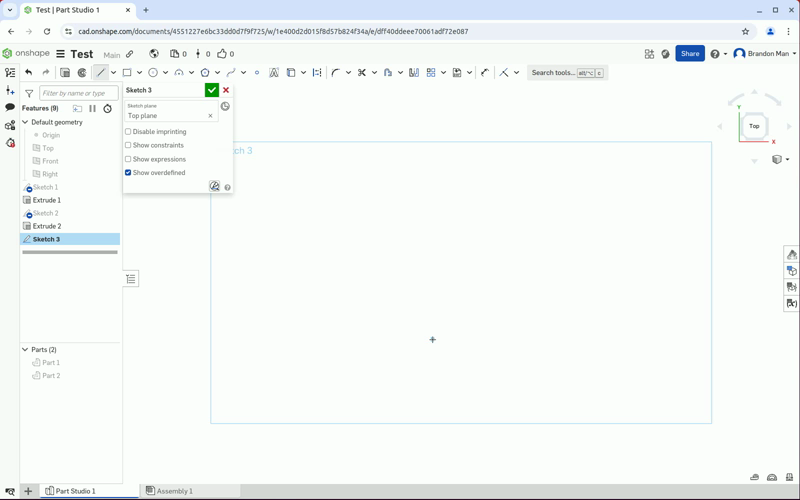
mouse_move(461, 396)
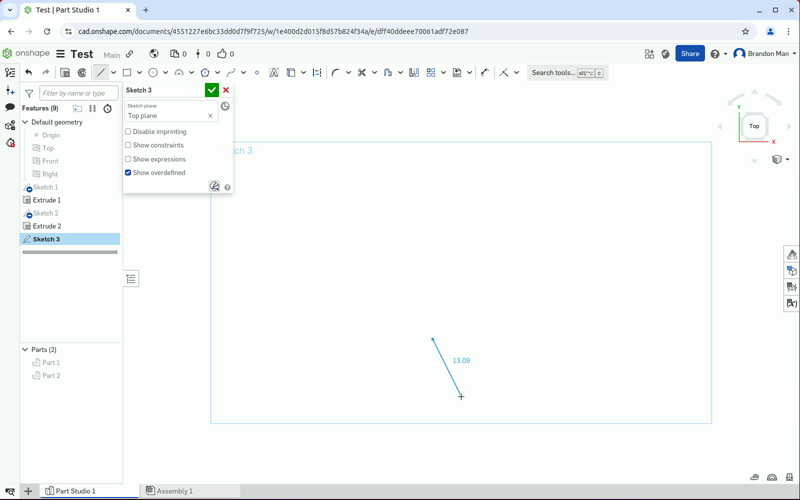
click(461, 396)
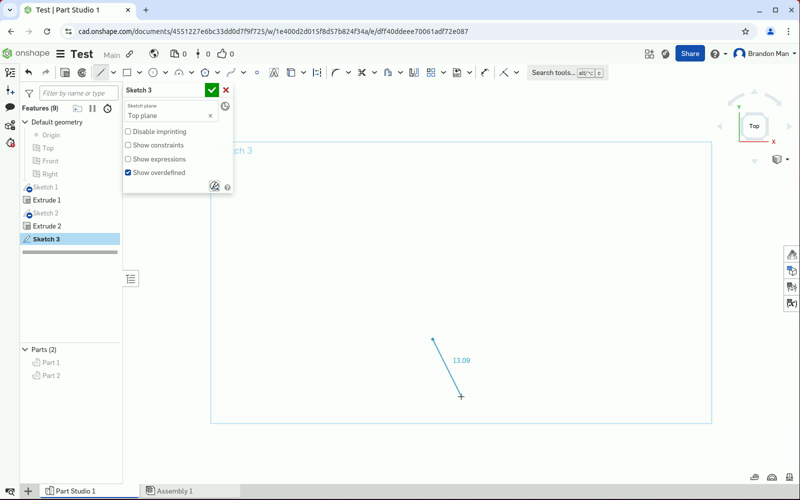
key_up(shift)
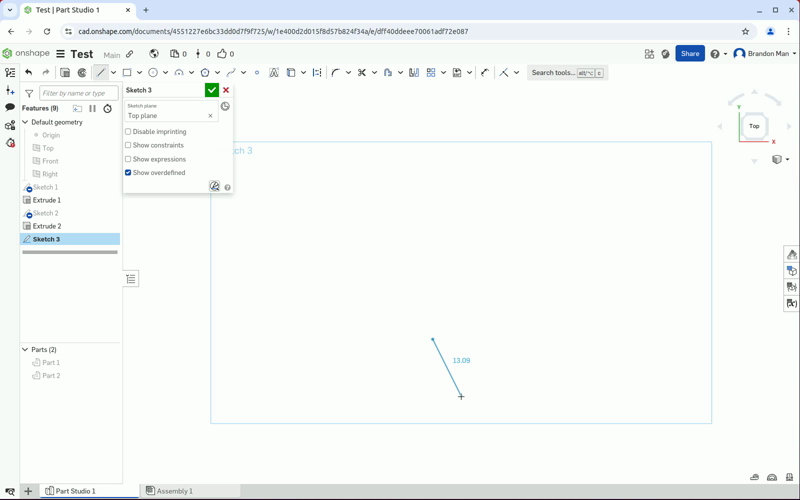
key_down(shift)
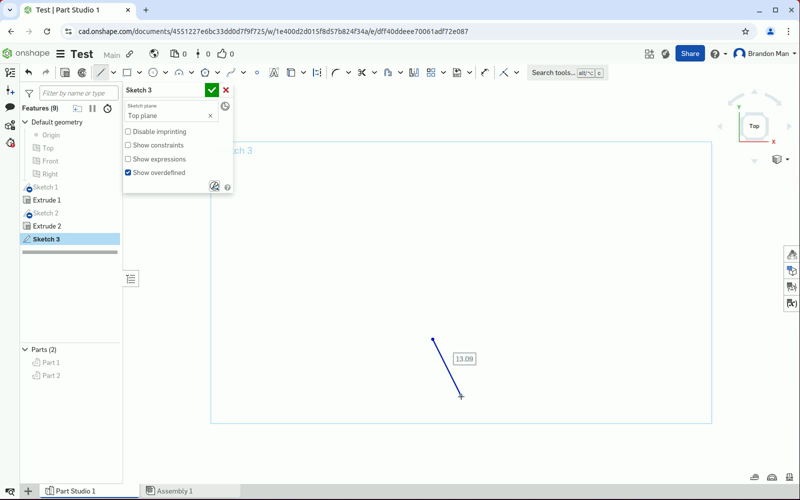
mouse_move(489, 339)
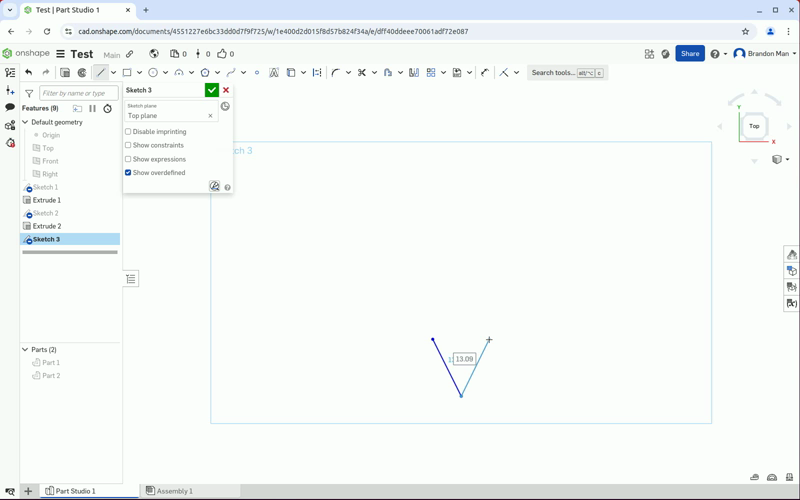
click(489, 339)
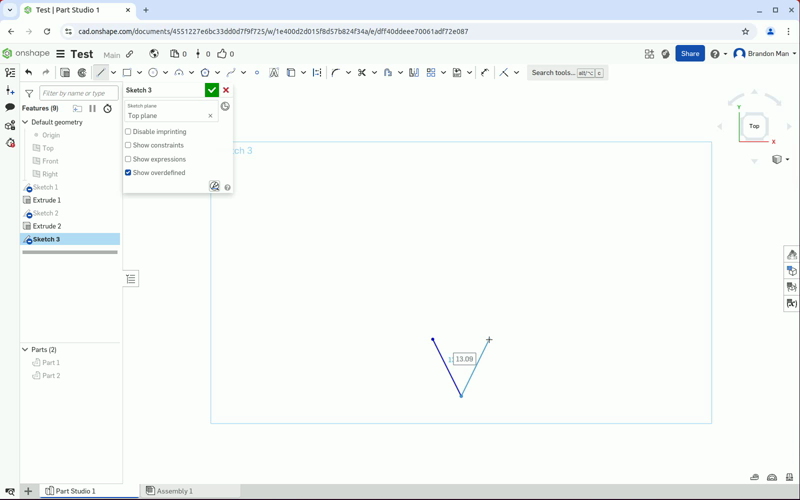
key_up(shift)
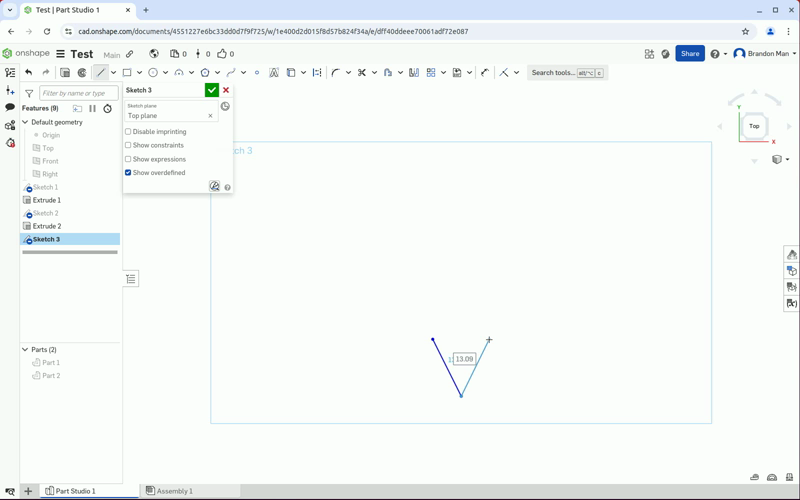
mouse_move(519, 339)
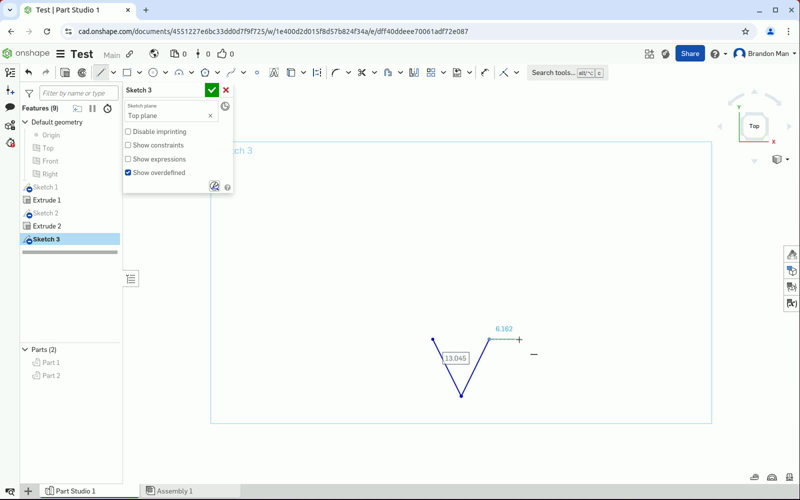
key_down(shift)
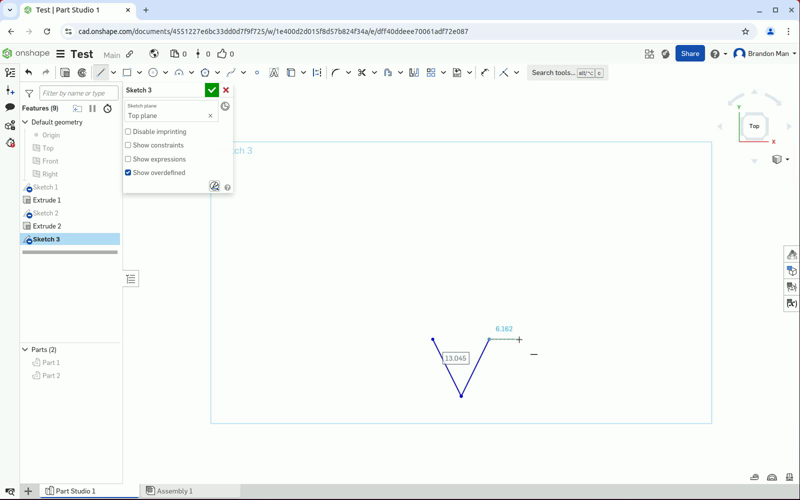
mouse_move(432, 339)
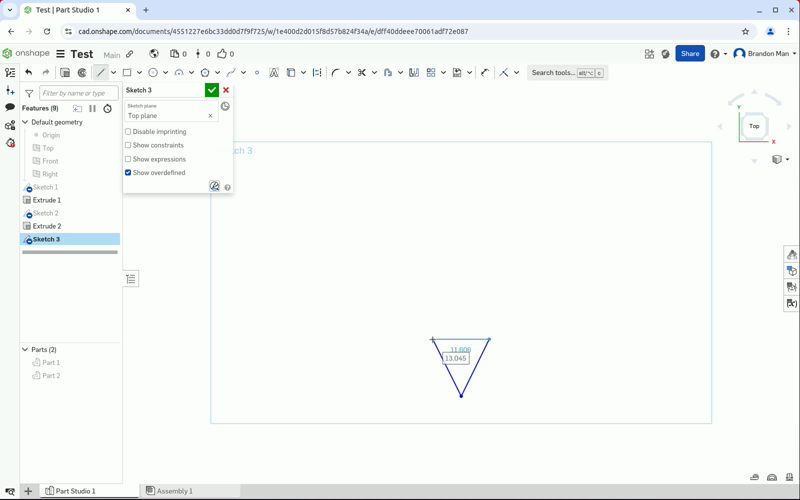
key_up(shift)
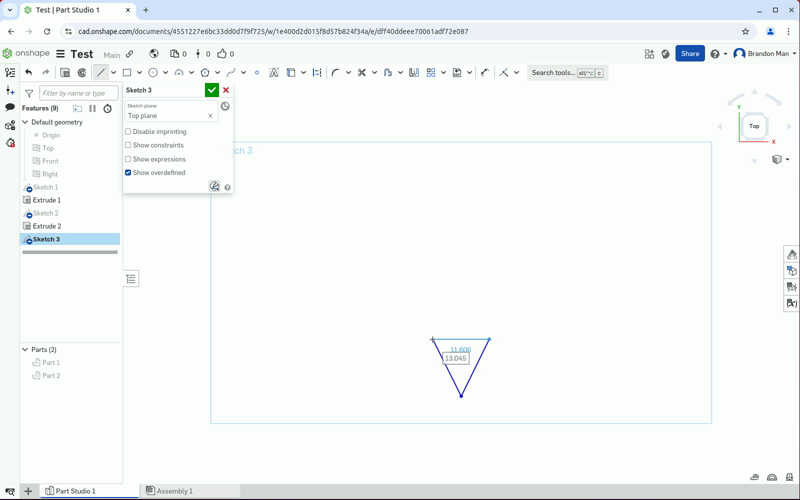
click(432, 339)
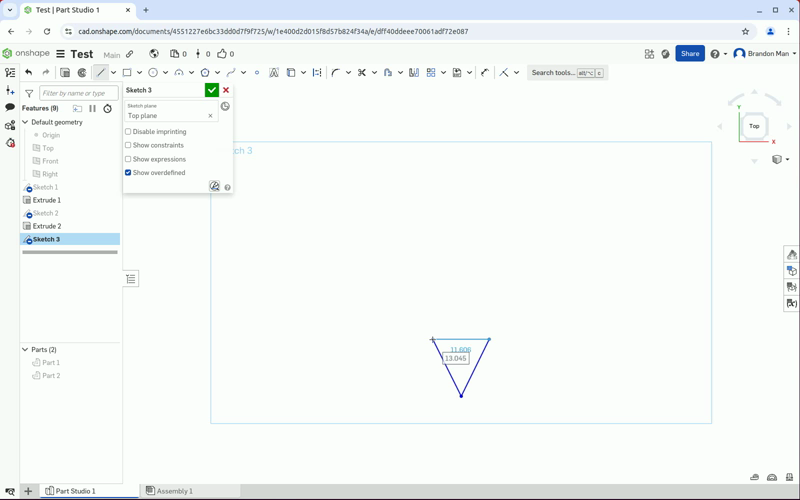
key(esc)
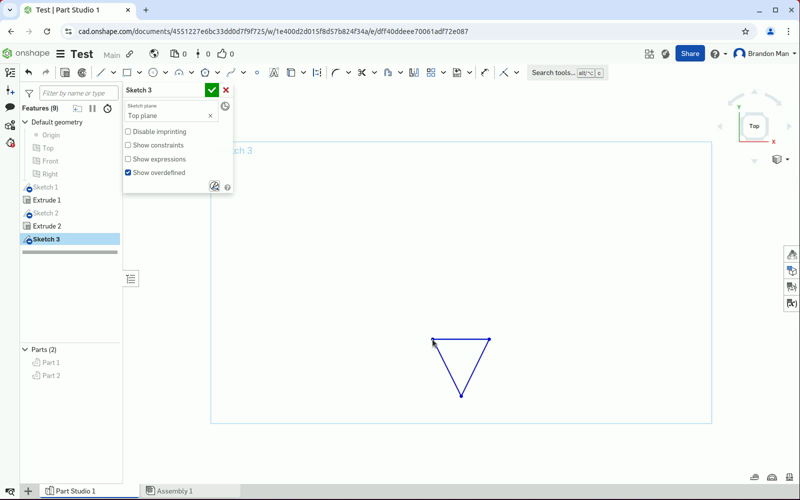
mouse_move(474, 364)
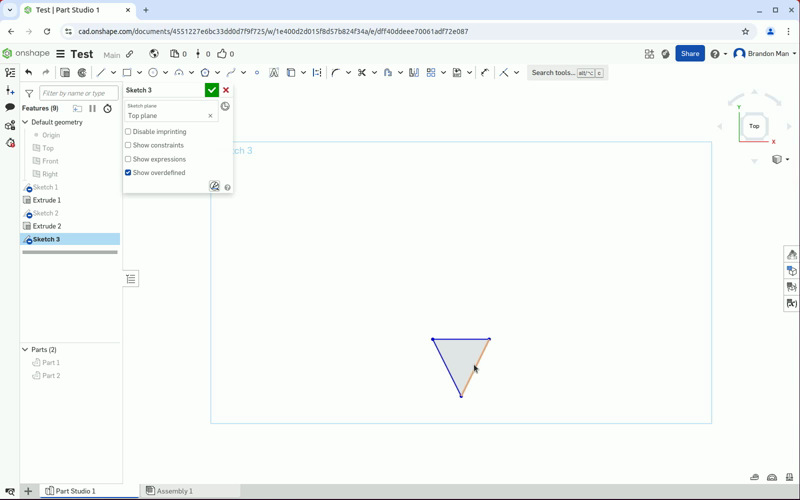
scroll(6)
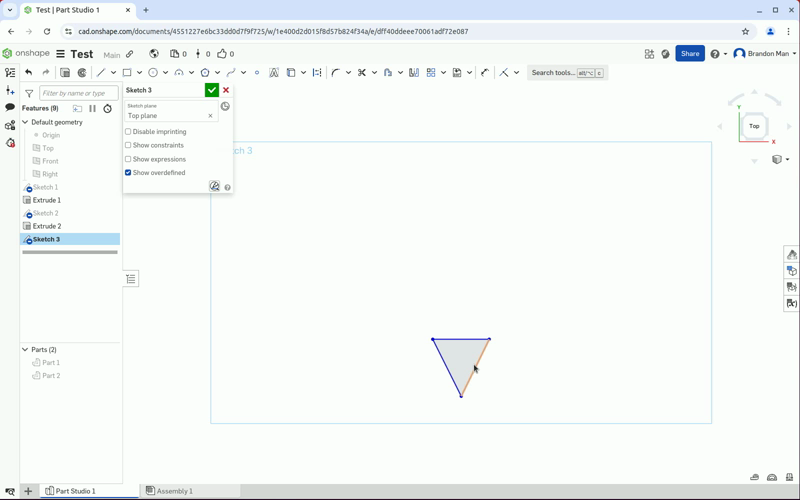
scroll(6)
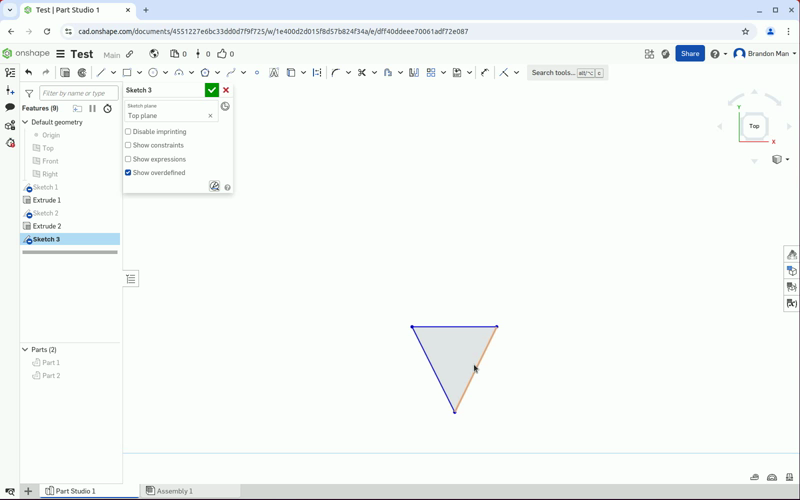
scroll(6)
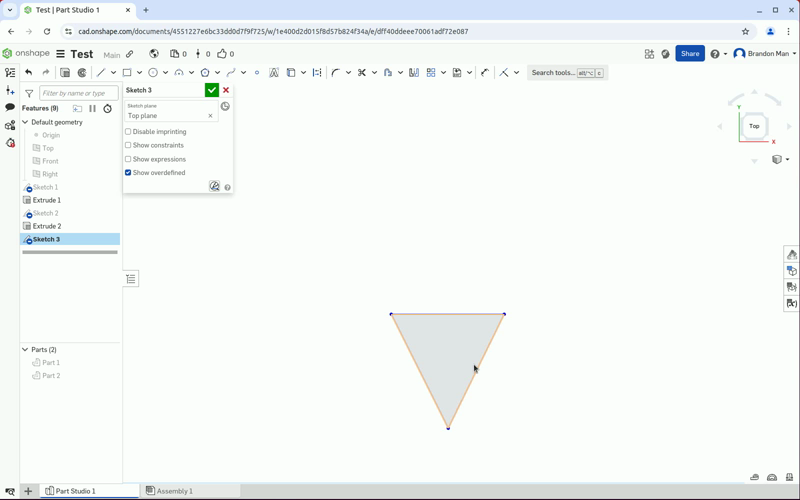
scroll(6)
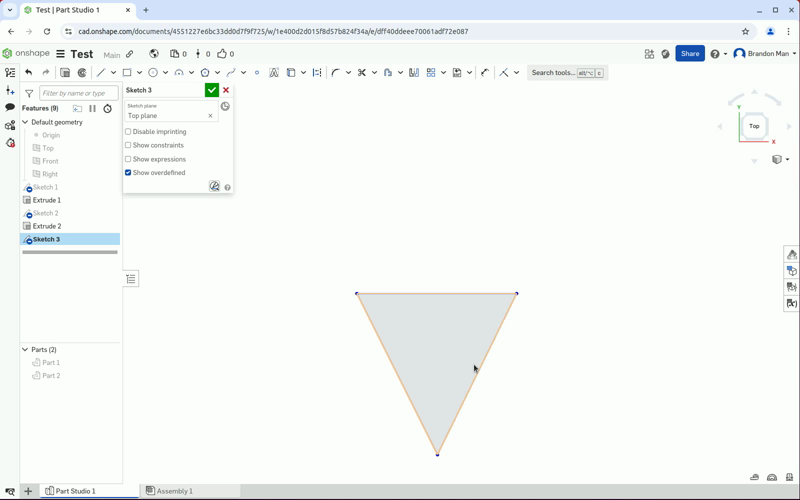
scroll(6)
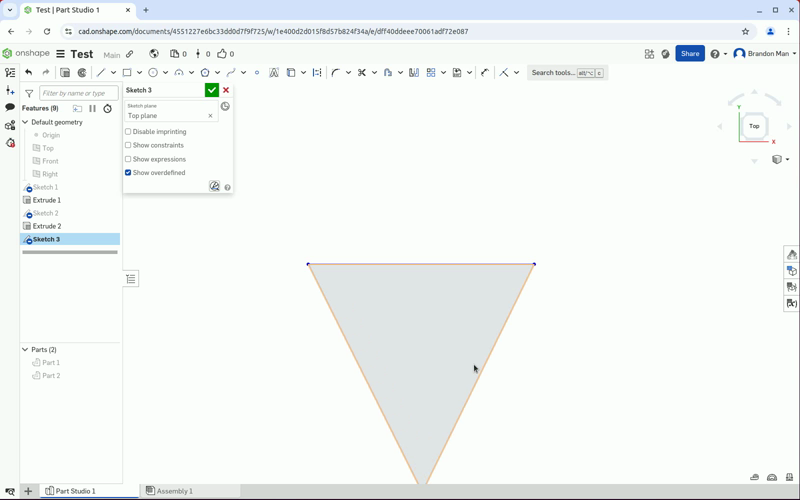
scroll(6)
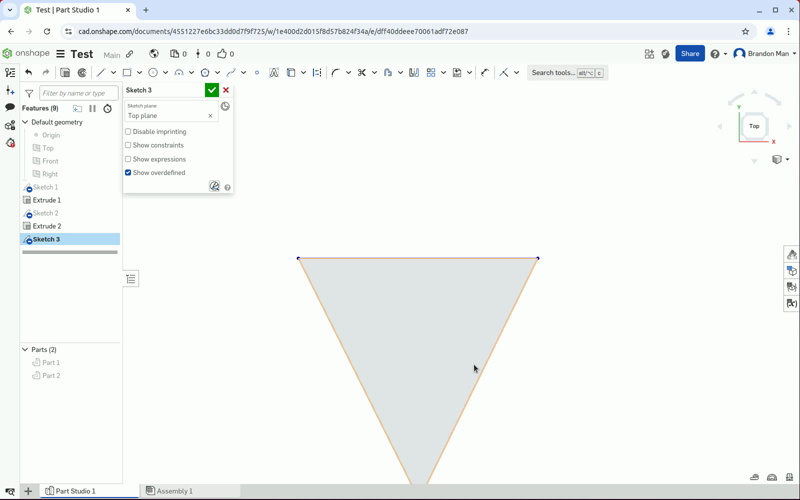
scroll(6)
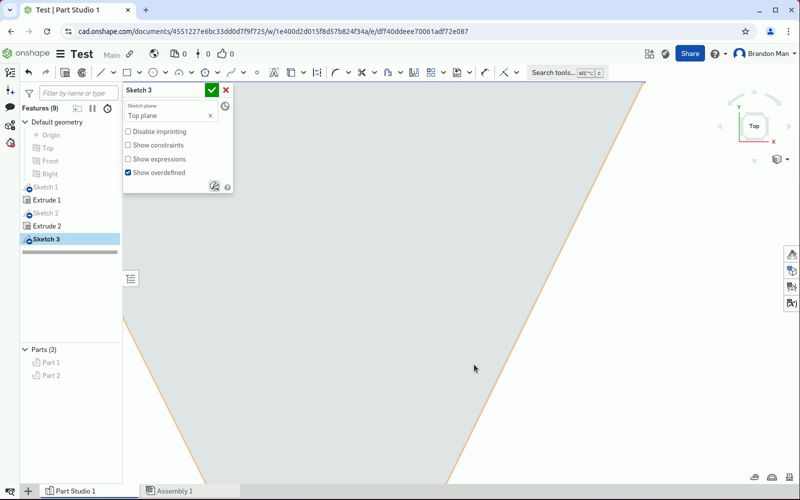
click(474, 364)
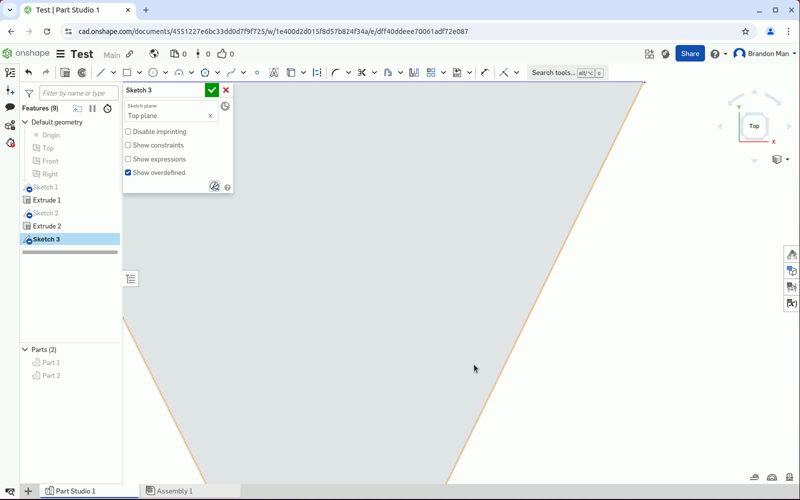
scroll(-6)
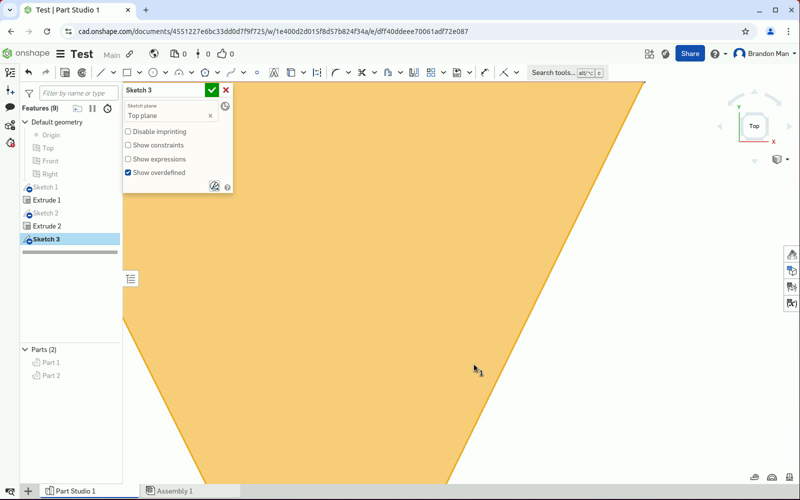
scroll(-6)
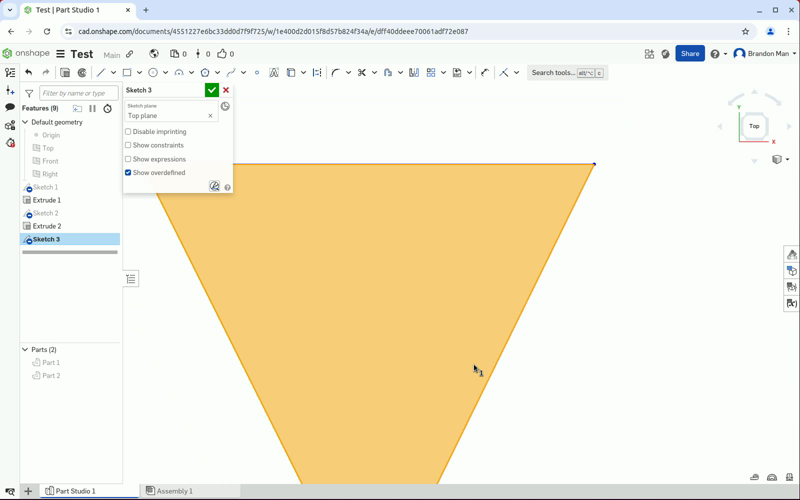
scroll(-6)
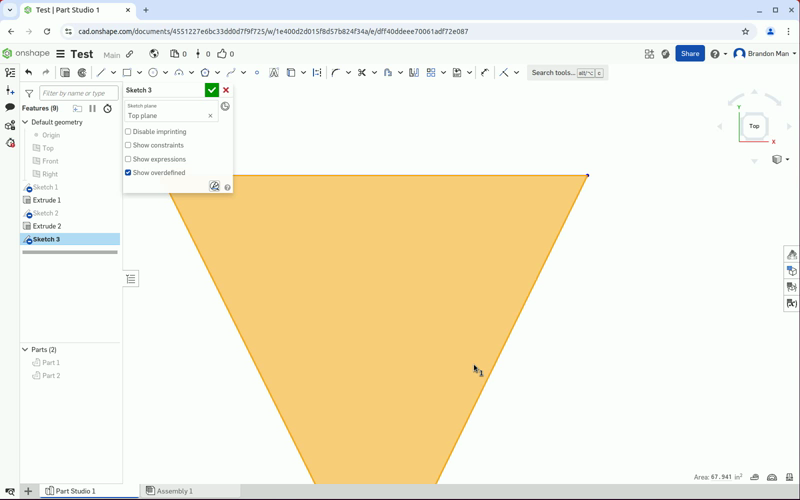
scroll(-6)
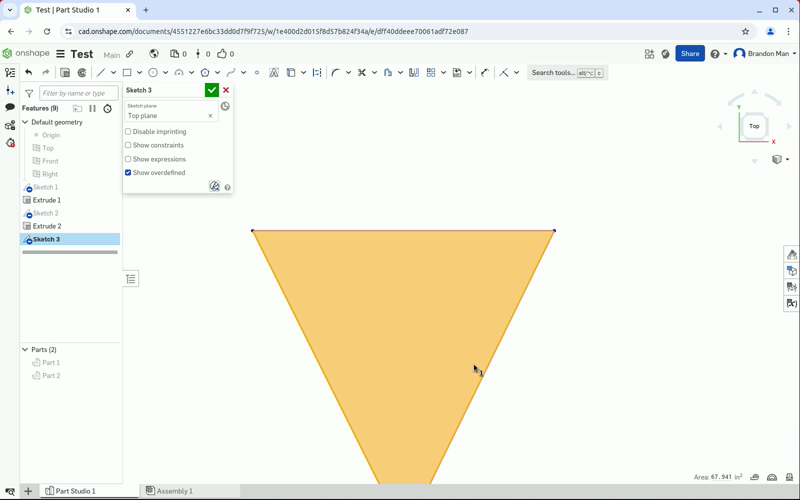
scroll(-6)
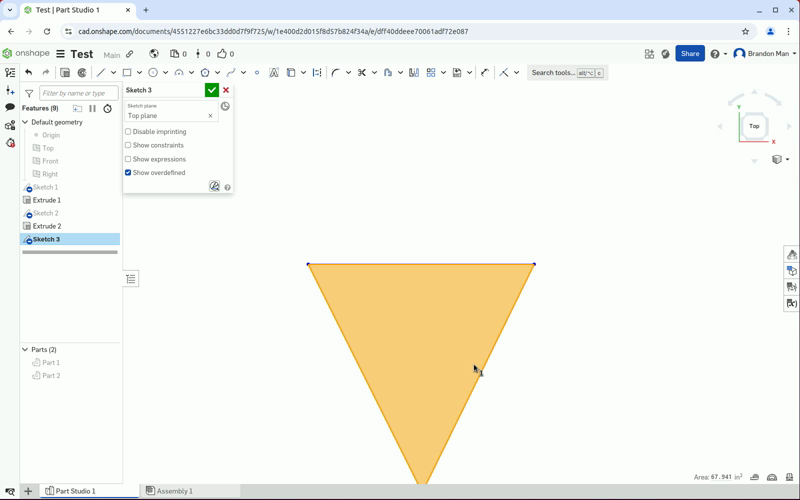
scroll(-6)
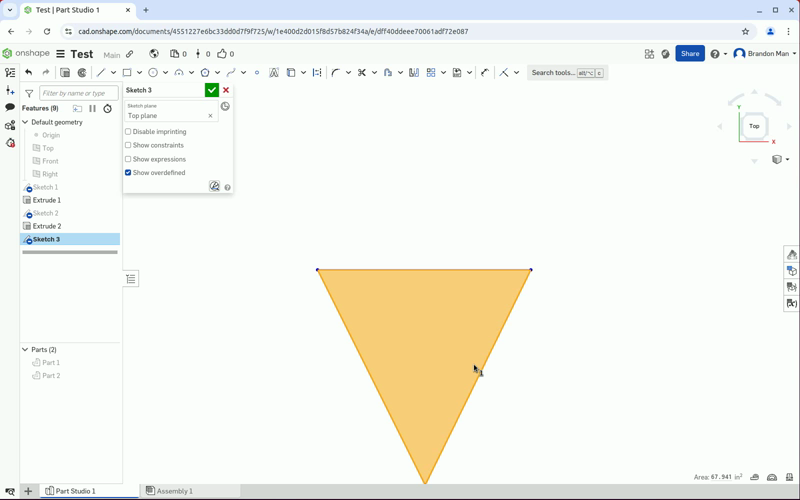
scroll(-6)
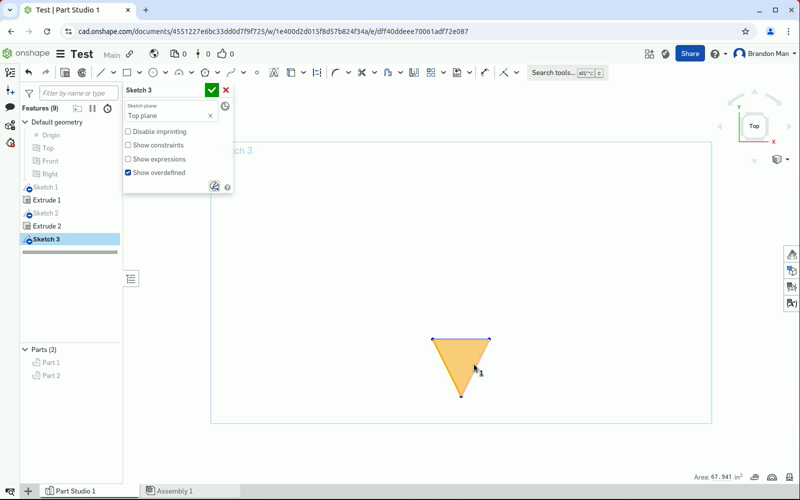
mouse_move(73, 352)
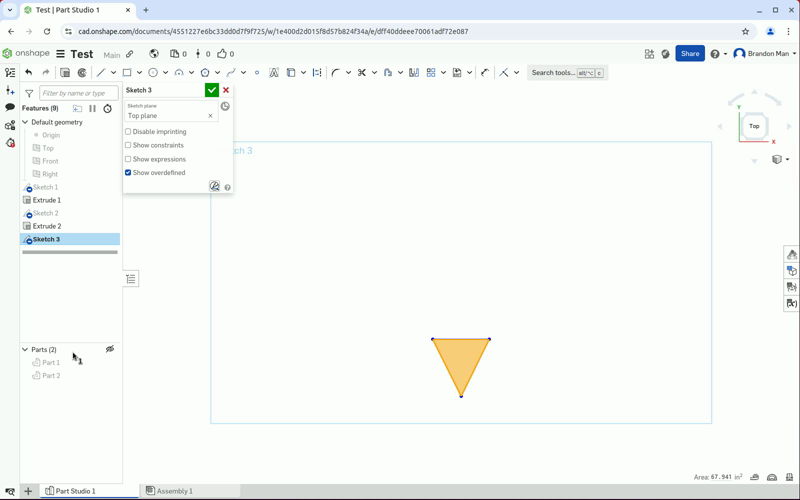
key(shift+y)
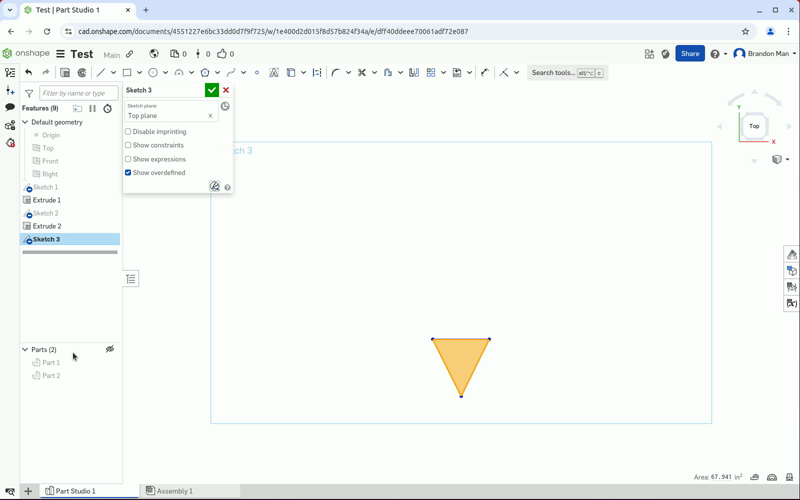
key(shift+e)
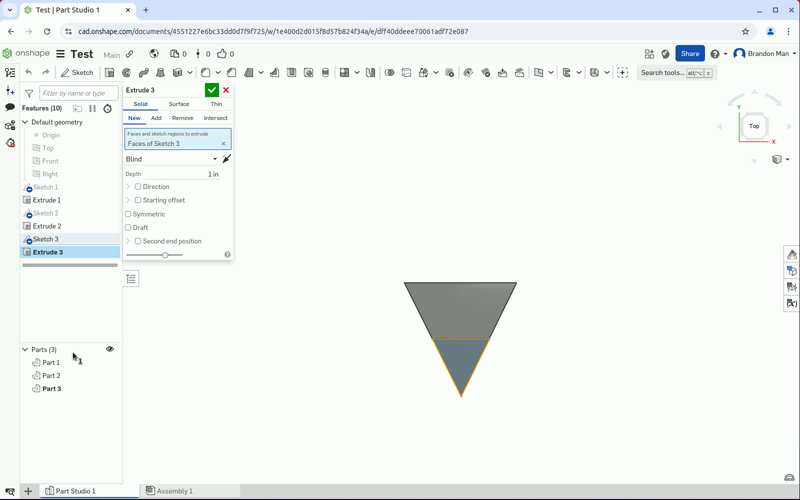
mouse_move(143, 106)
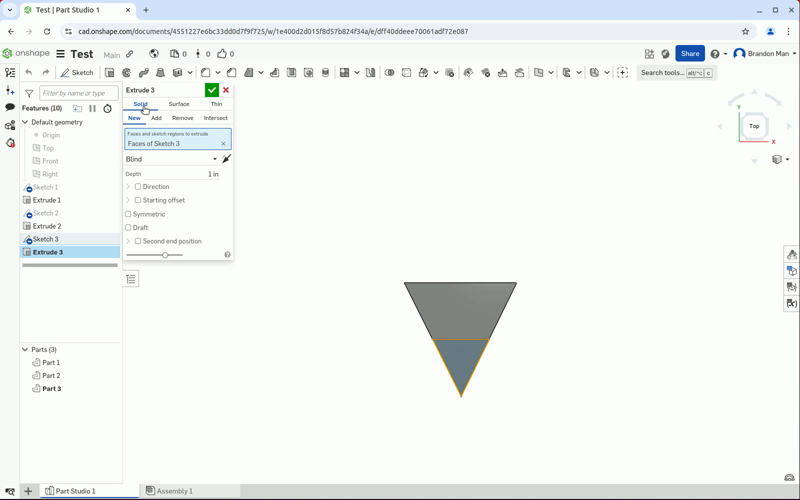
click(143, 106)
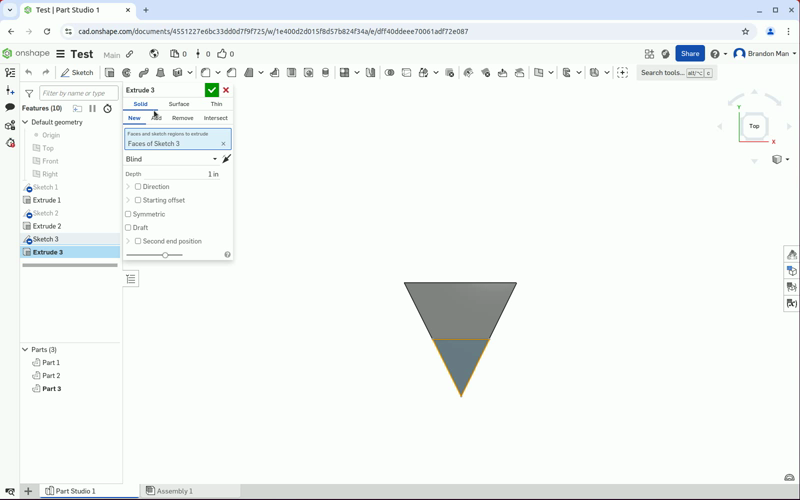
mouse_move(186, 120)
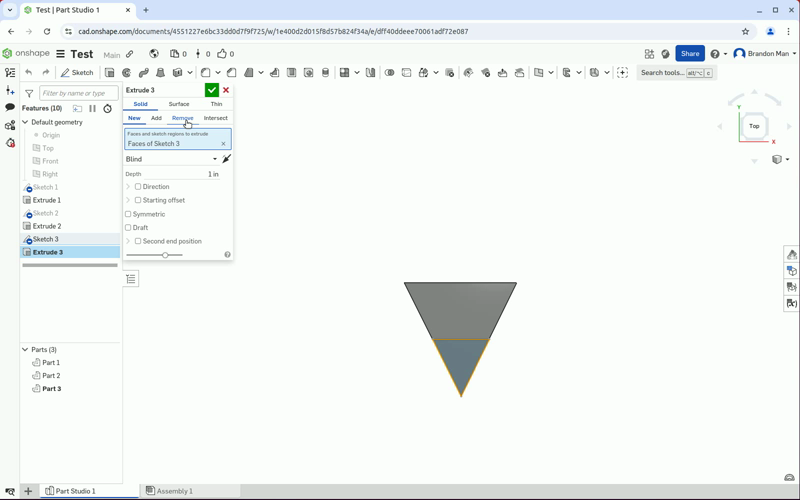
click(186, 120)
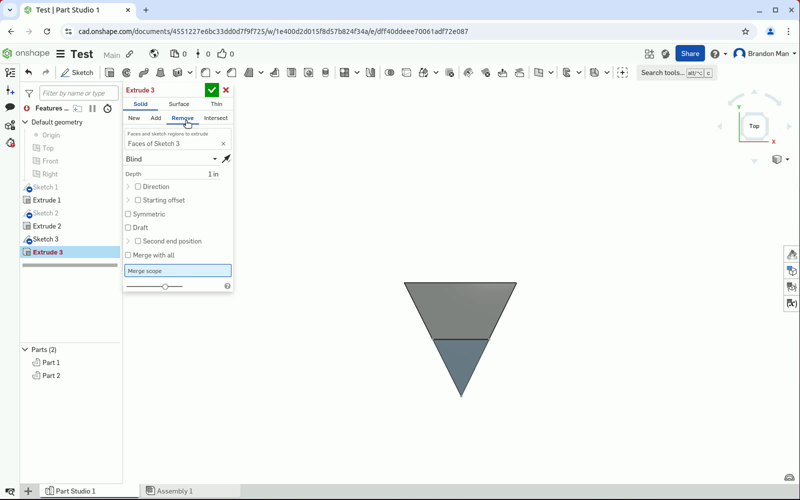
key(tab, 4)
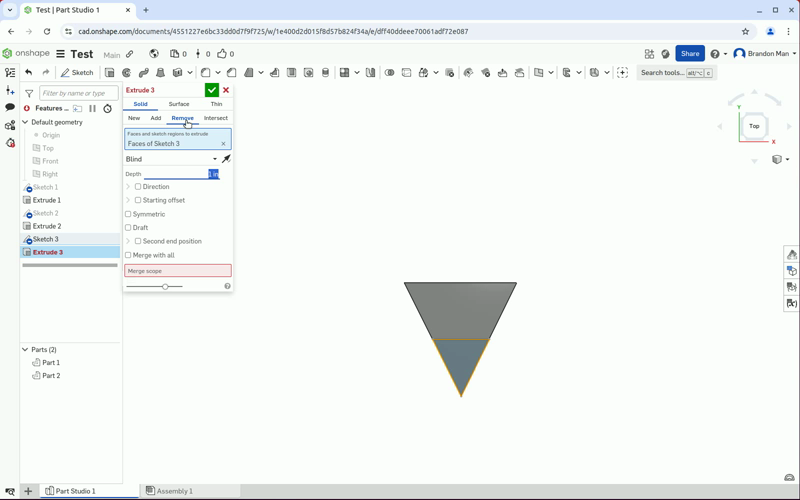
text(5.778)
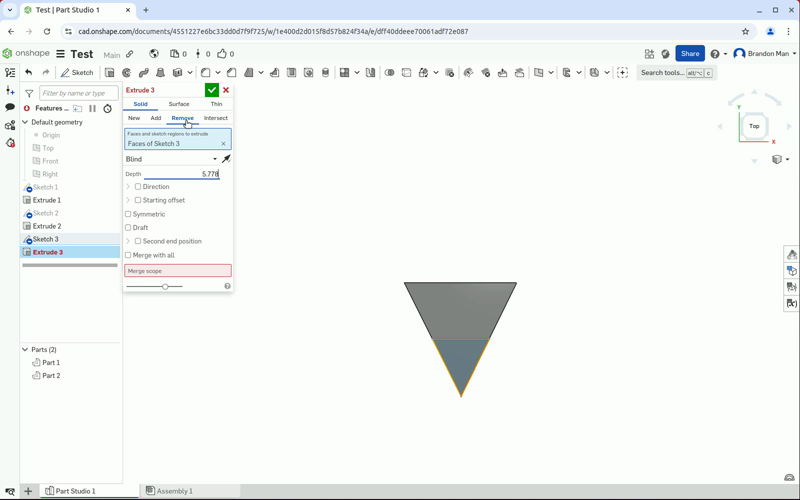
key(tab, 3)
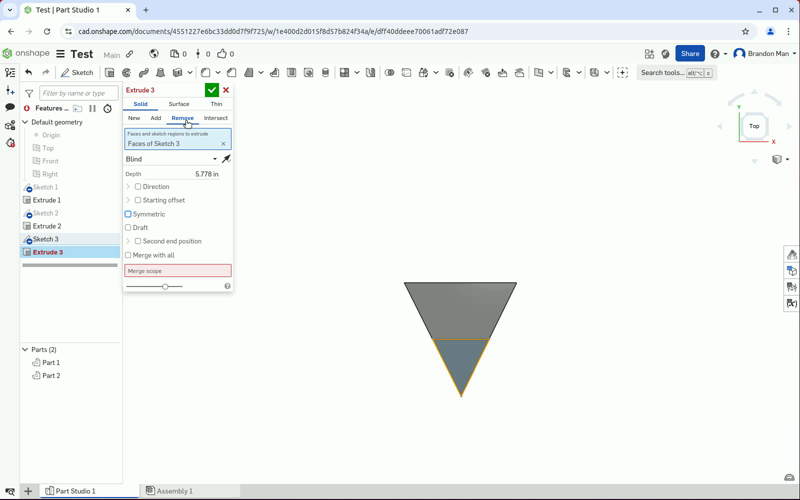
key(space)
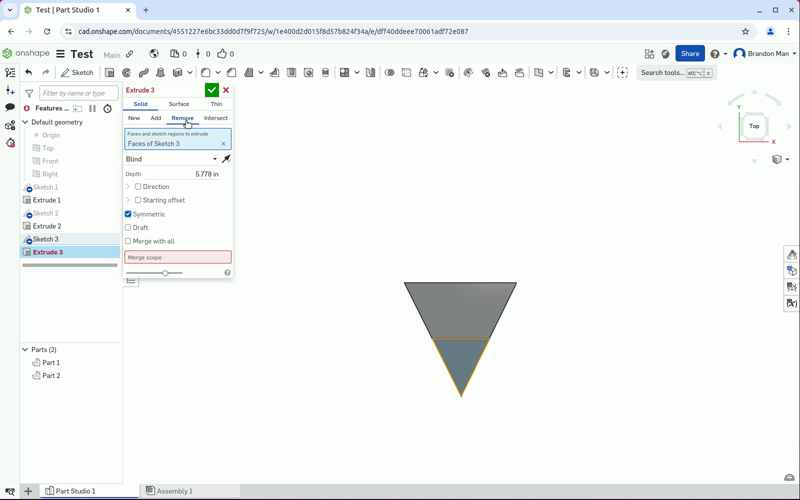
key(tab, 2)
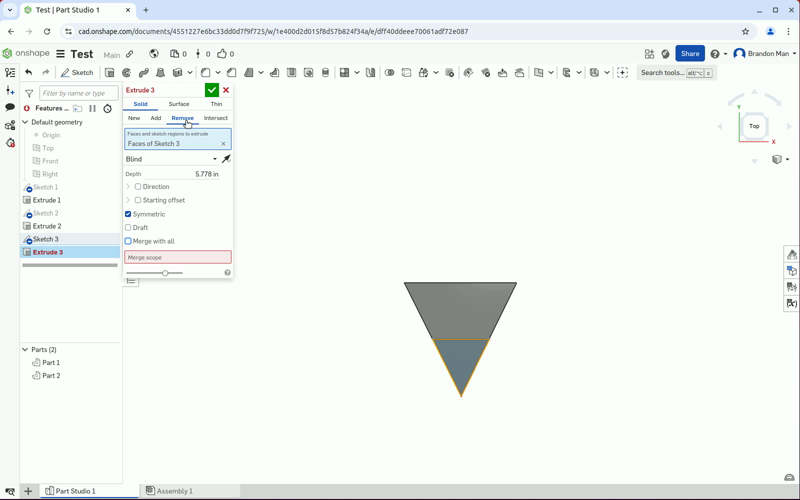
key(space)
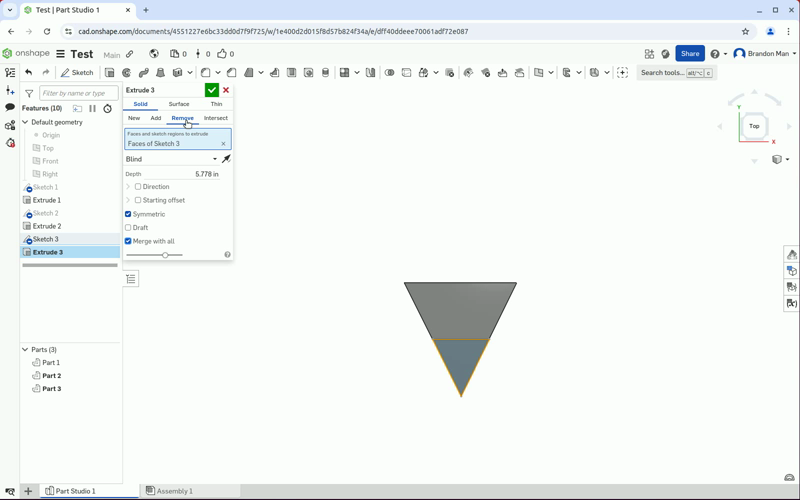
key(enter)
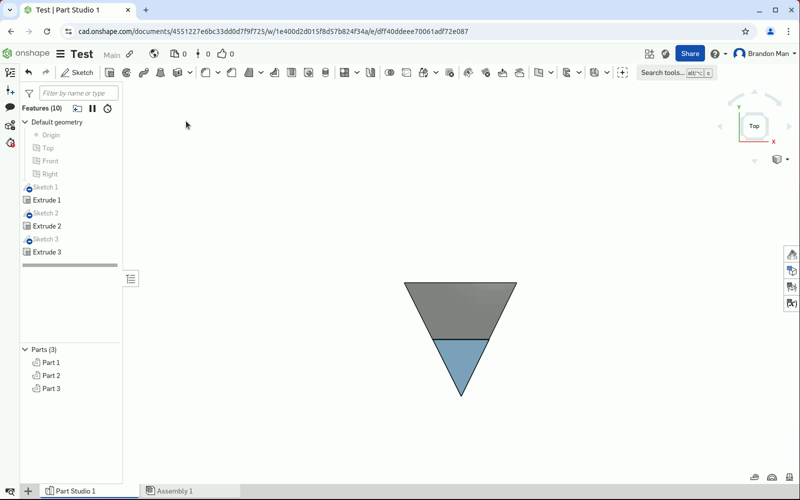
key(shift+h)
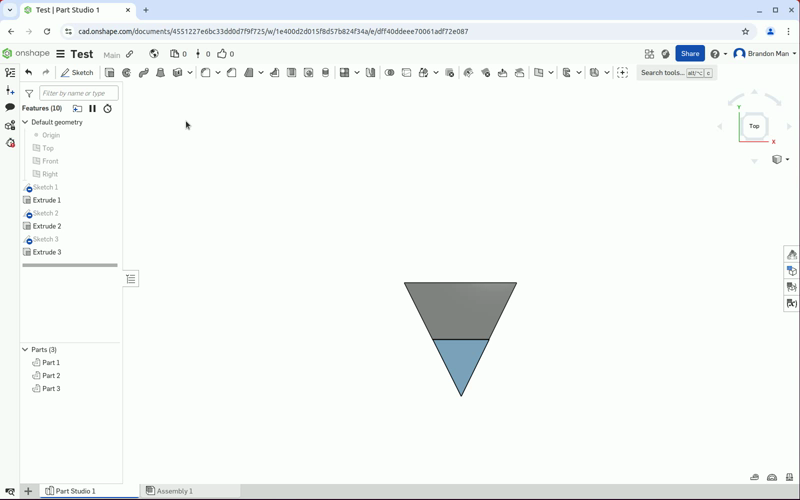
key(shift+h)
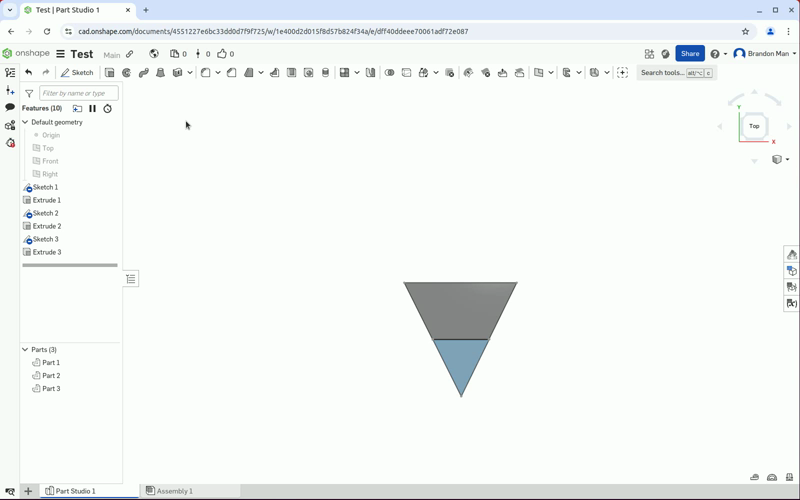
key(shift+7)
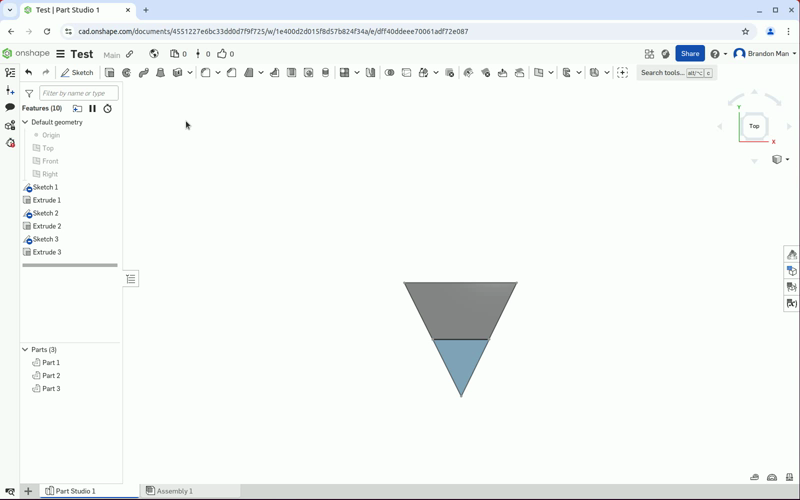
key(up, 3)
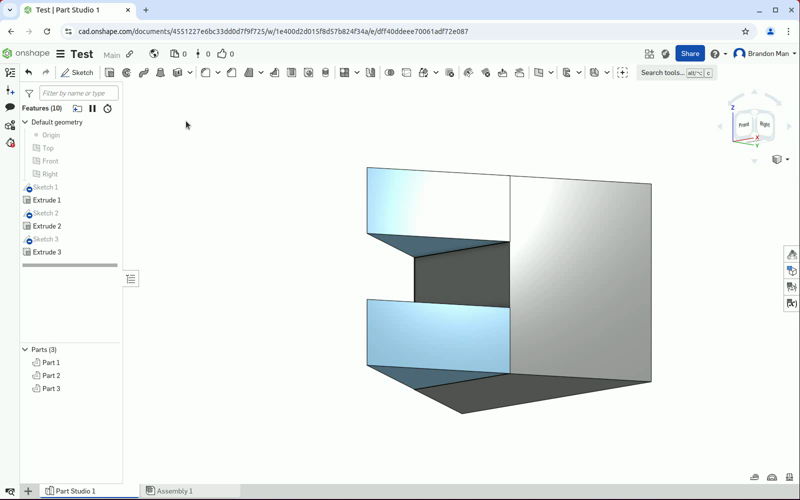
key(left, 3)
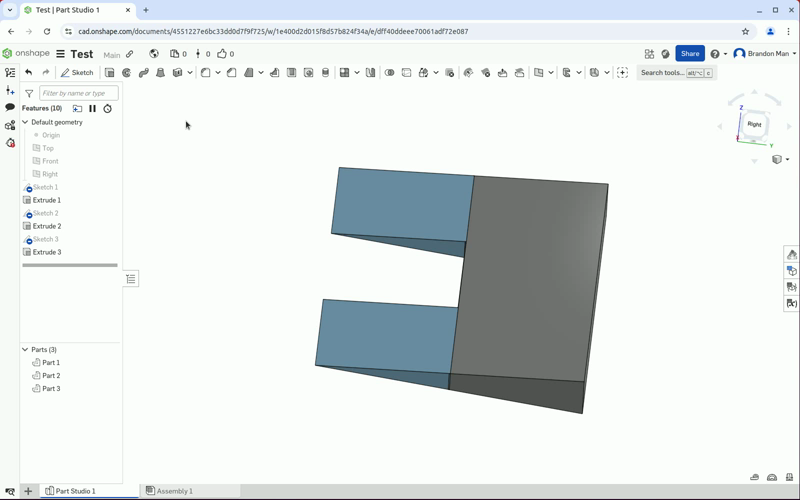
key(right, 3)
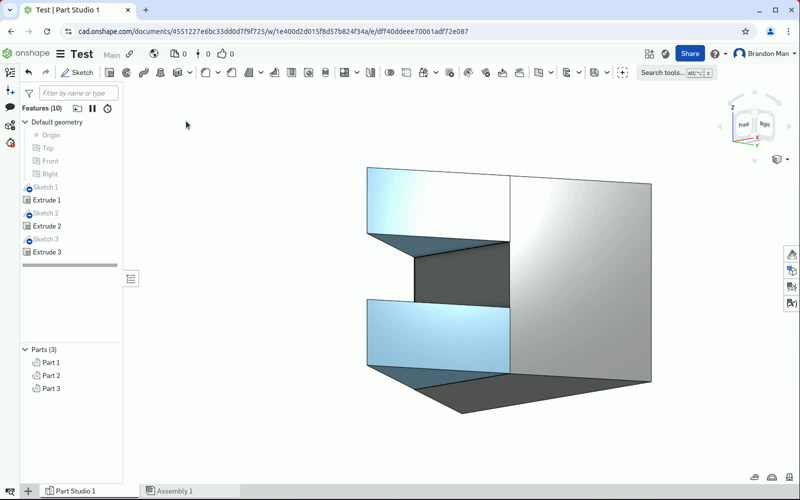
key(down, 3)
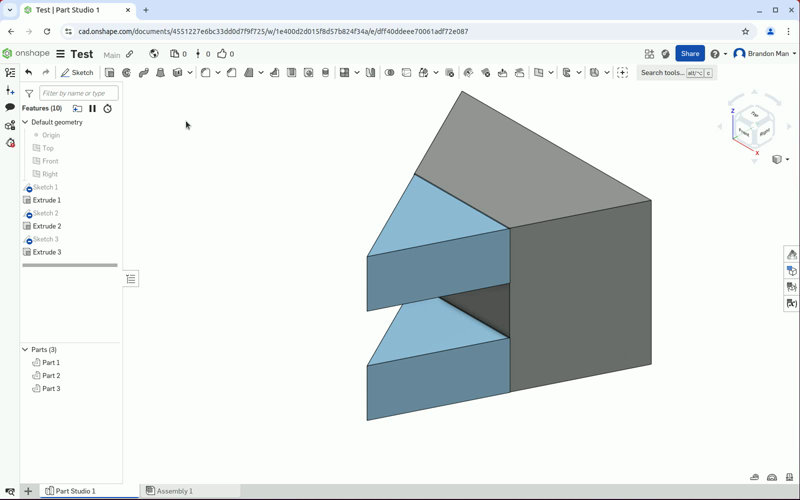
mouse_move(73, 189)
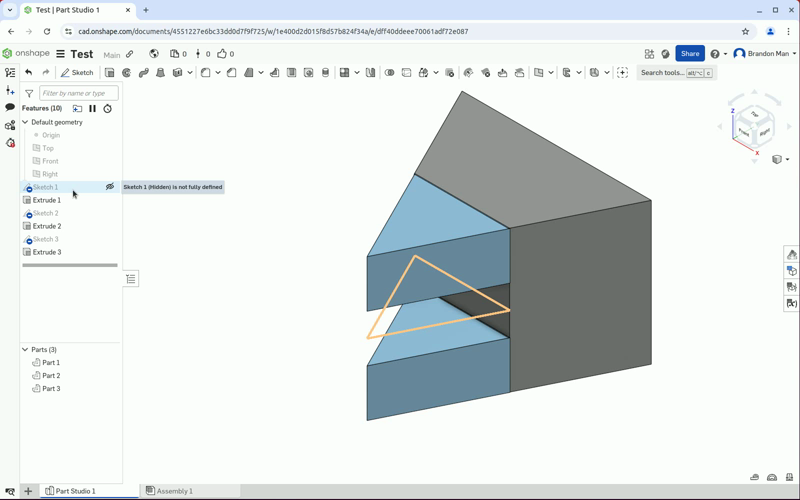
click(73, 189)